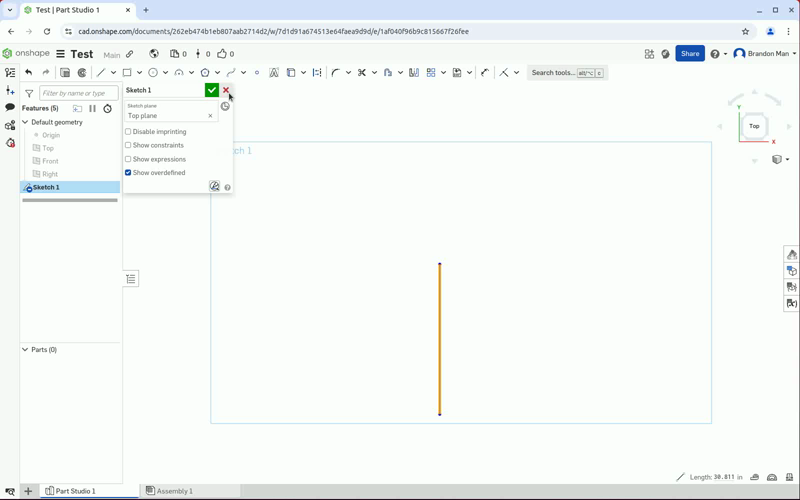
key(shift+h)
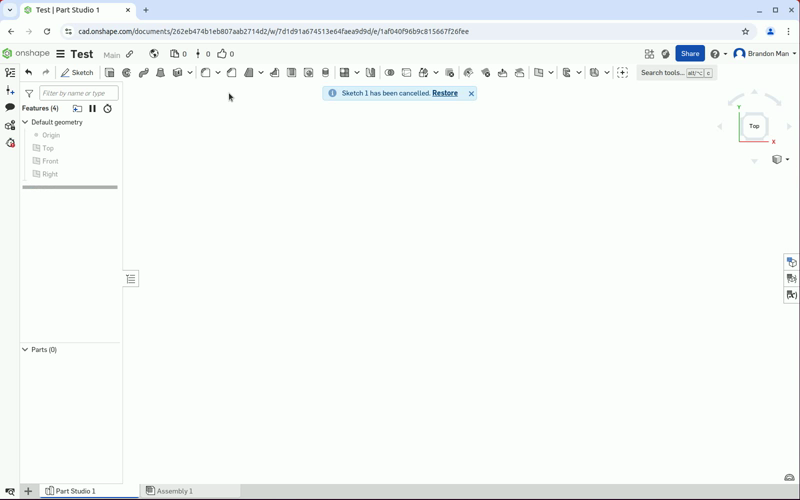
mouse_move(73, 352)
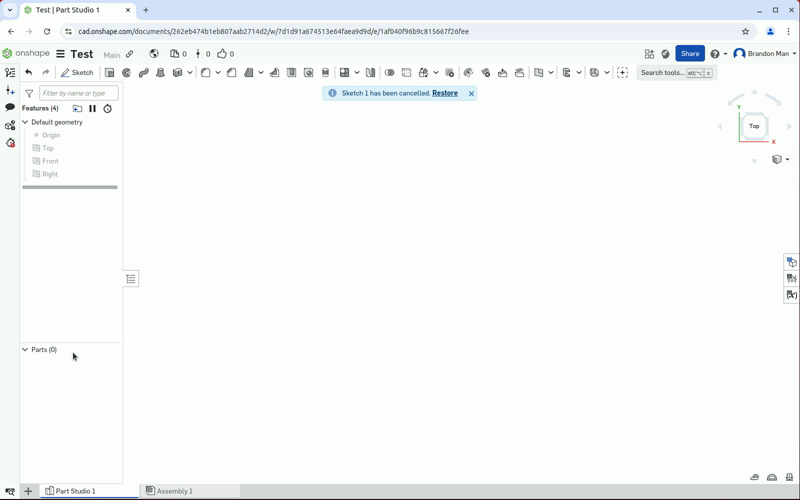
key(y)
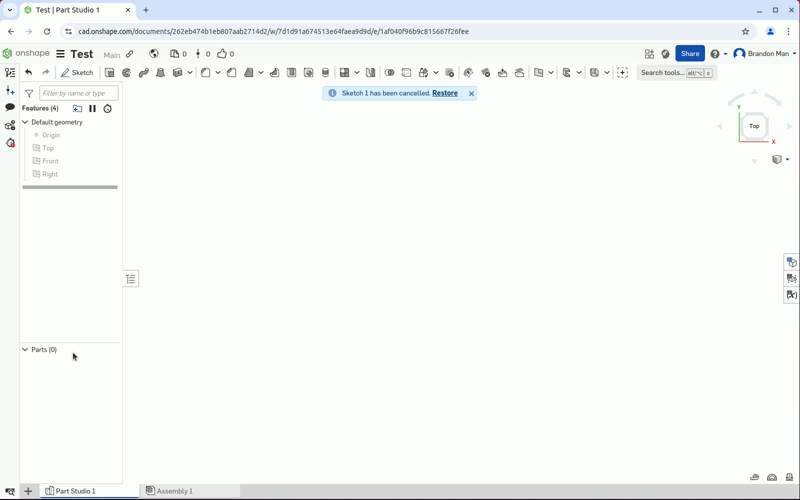
key(shift+p)
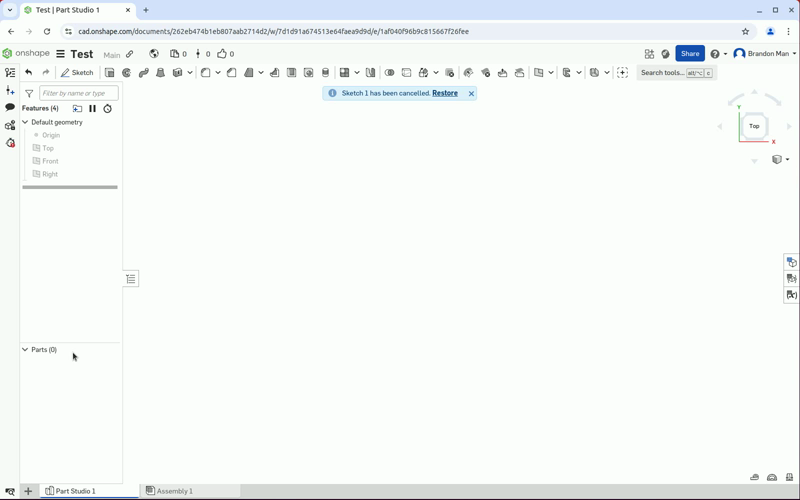
key(space)
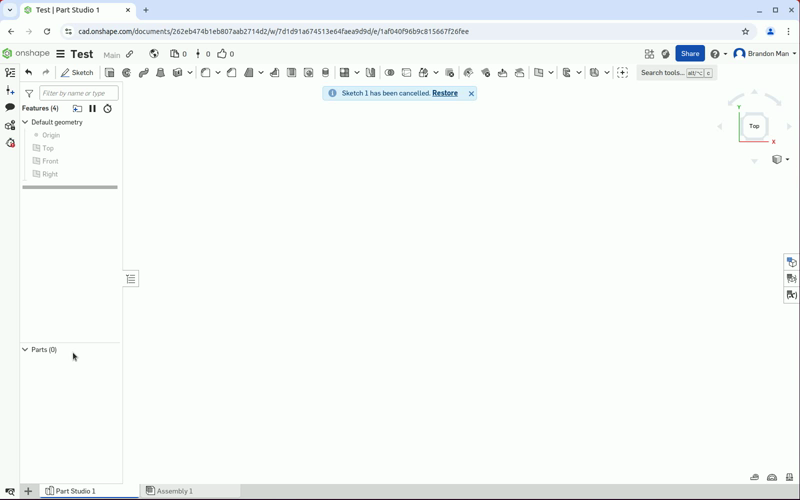
key_down(shift)
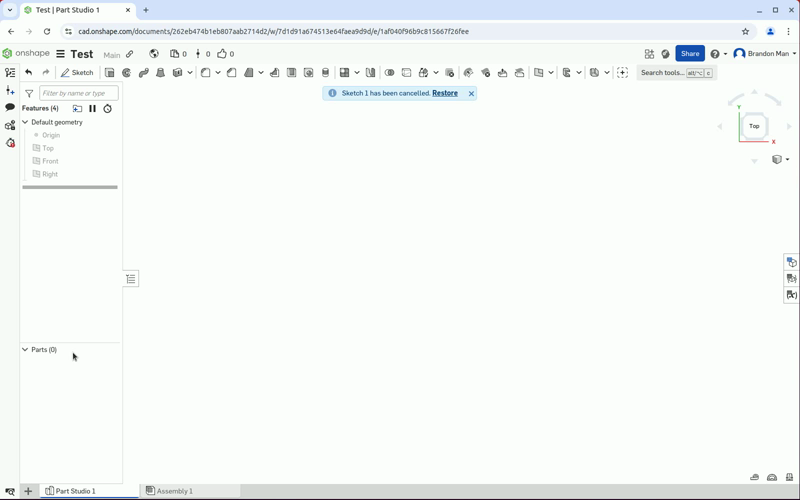
key(up)
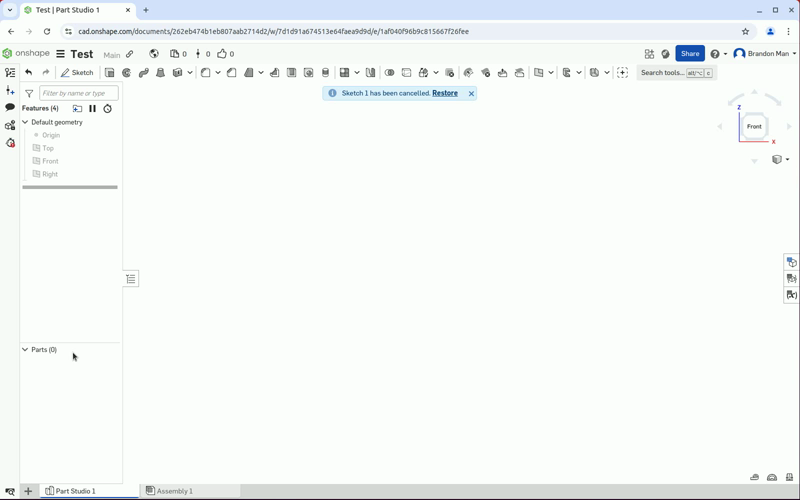
key_up(shift)
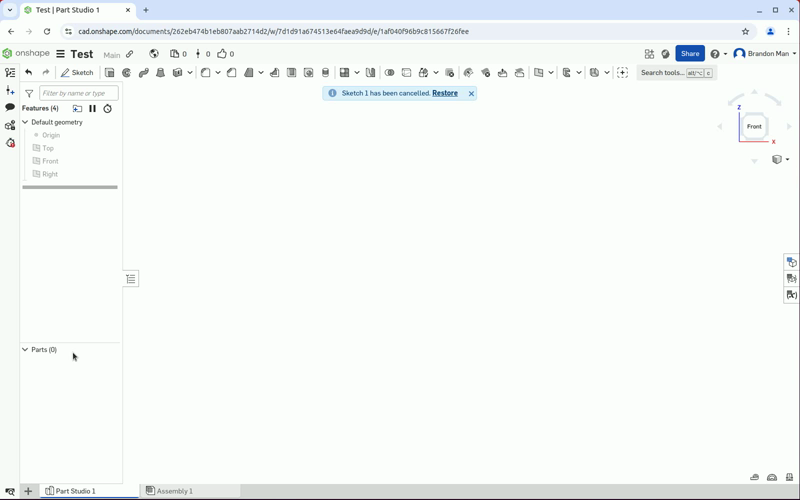
key(space)
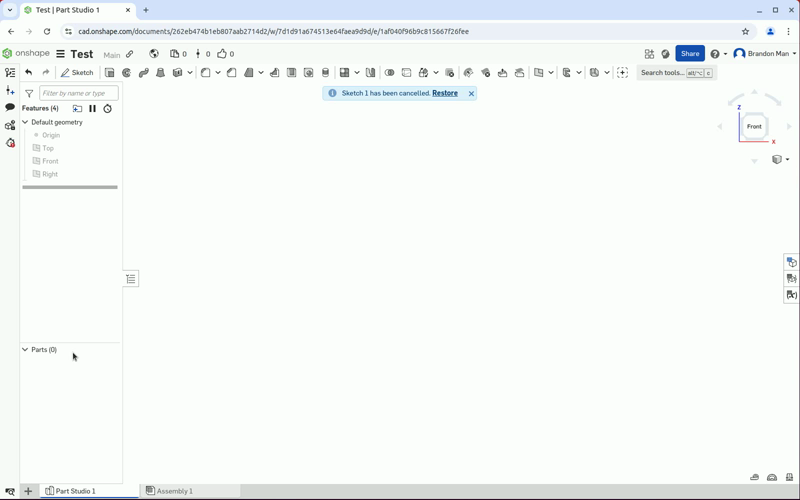
key_down(shift)
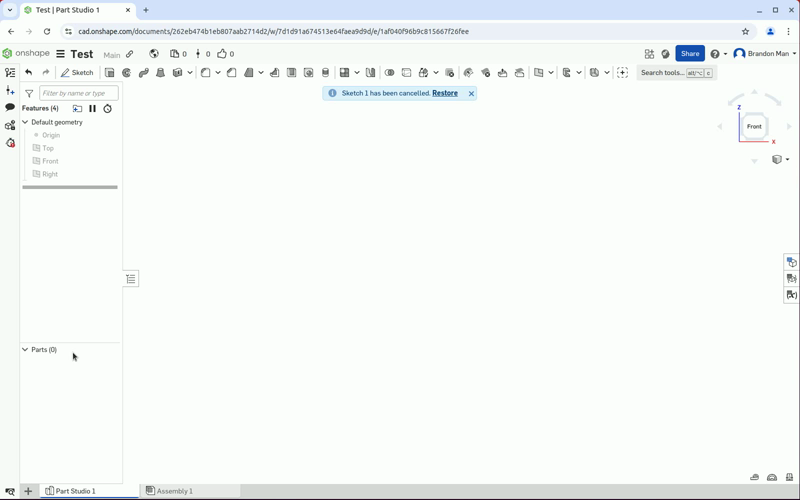
key(left)
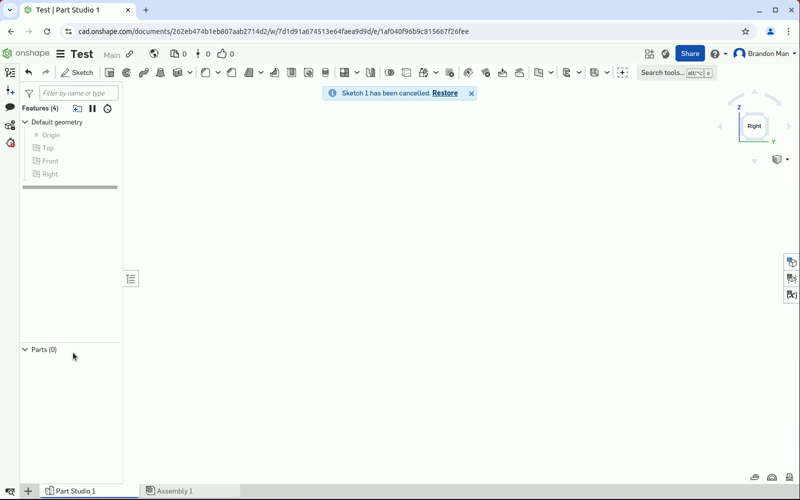
key_up(shift)
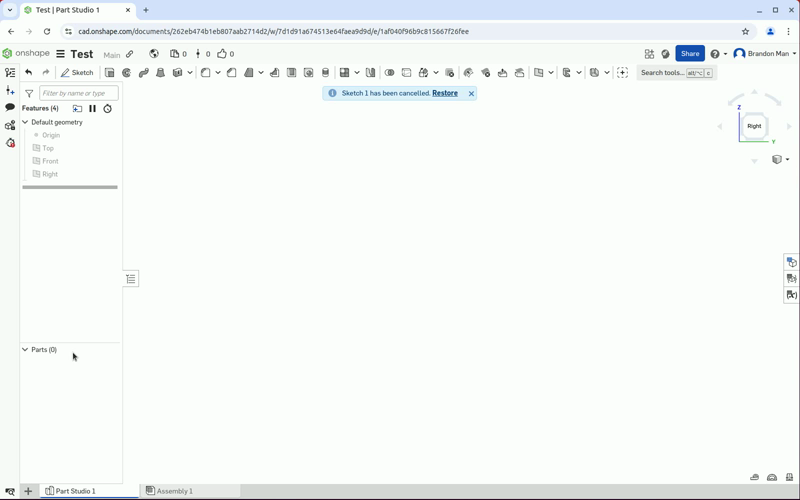
mouse_move(73, 352)
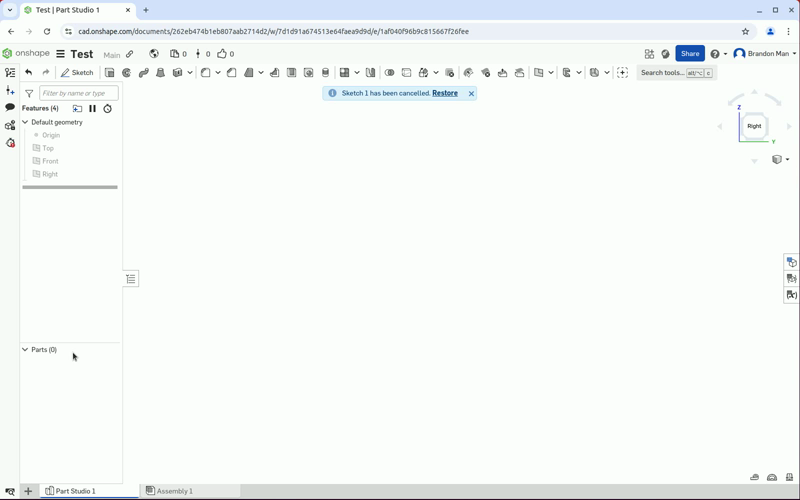
key(shift+y)
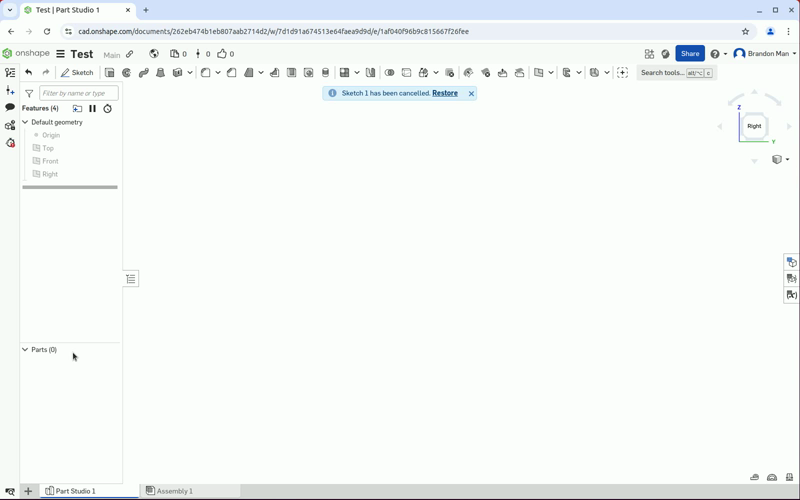
key(shift+s)
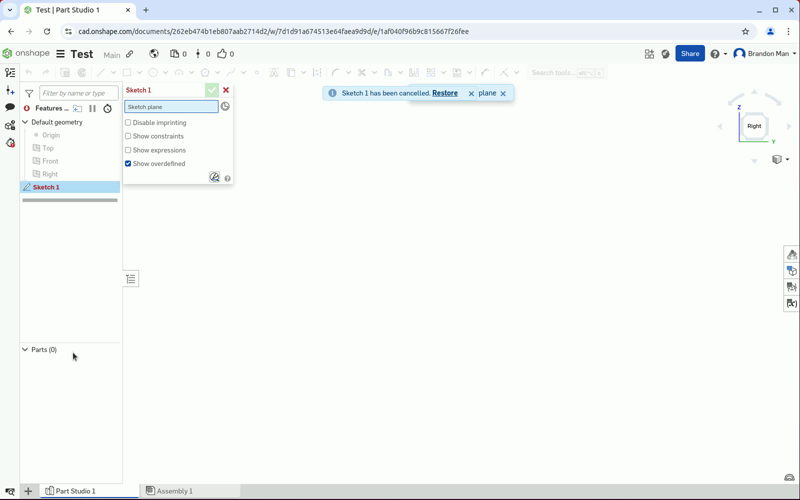
mouse_move(73, 176)
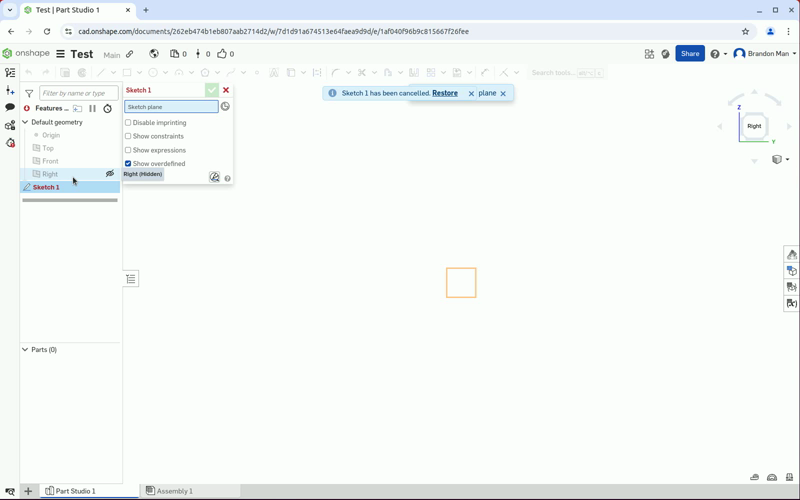
click(73, 176)
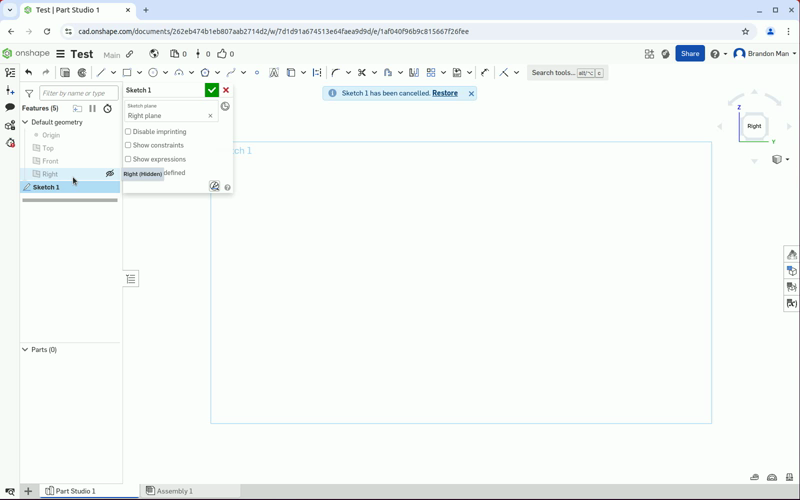
mouse_move(73, 352)
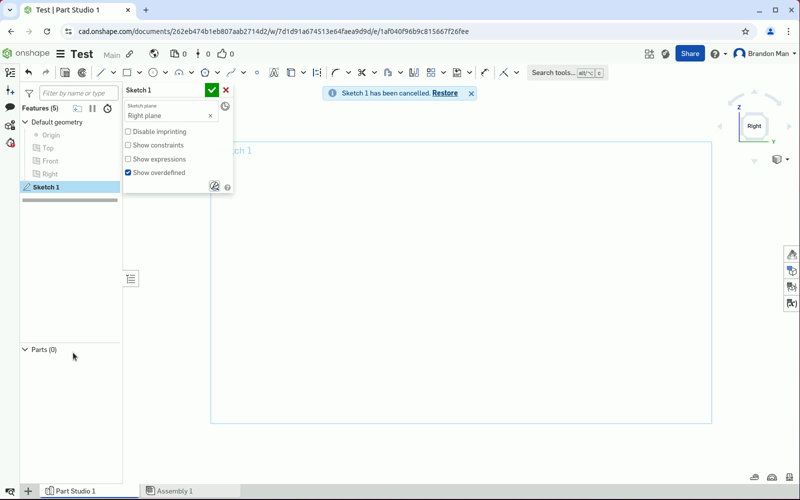
key(y)
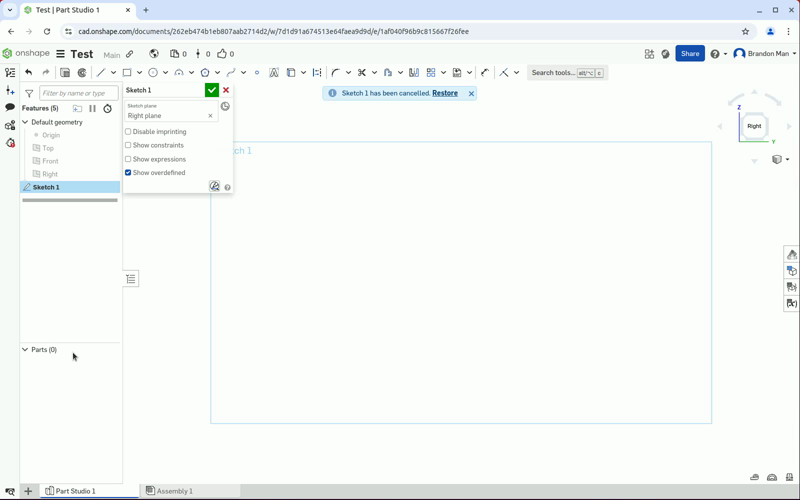
key(l)
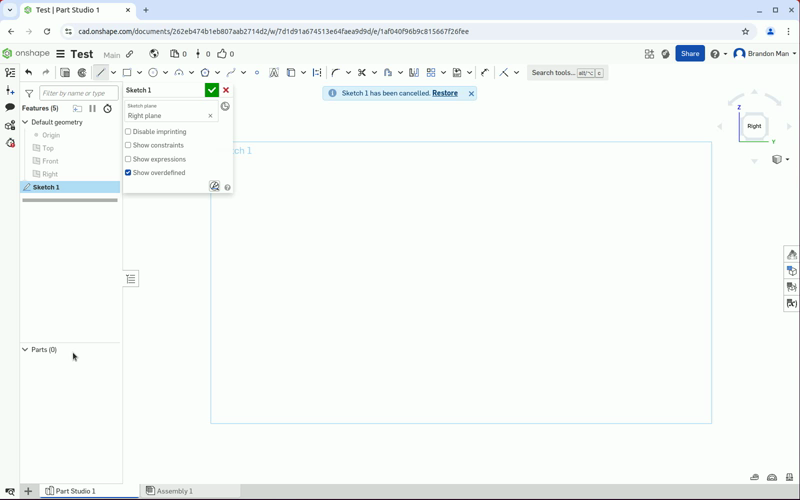
key_down(shift)
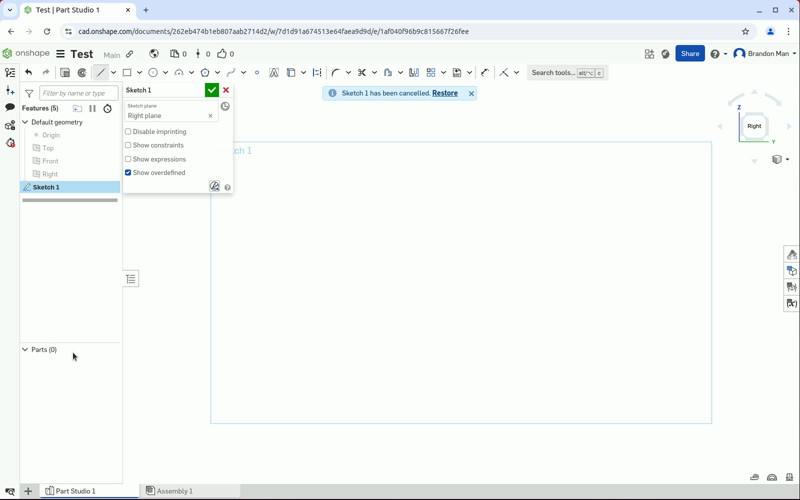
mouse_move(358, 290)
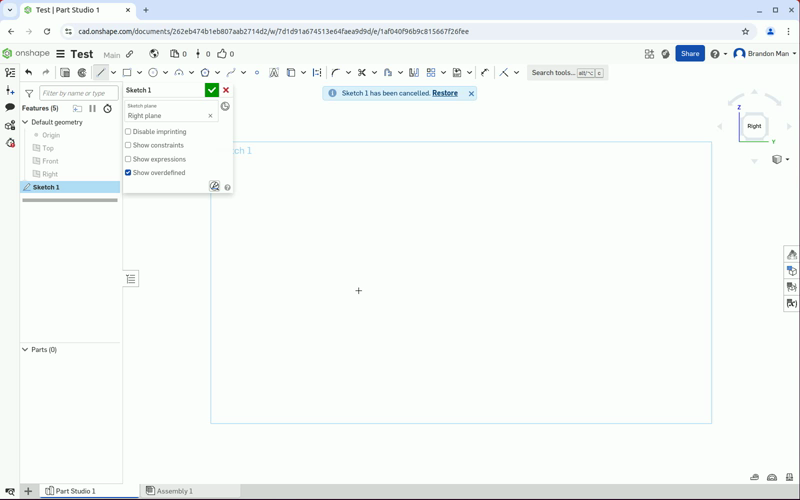
click(358, 290)
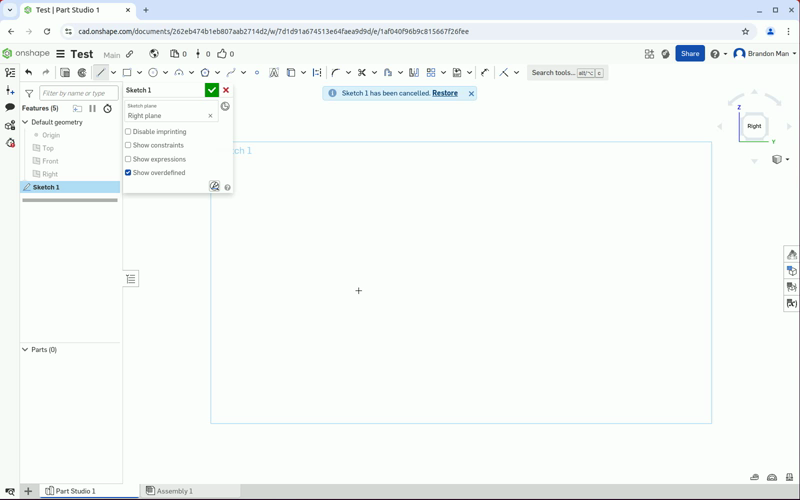
key_up(shift)
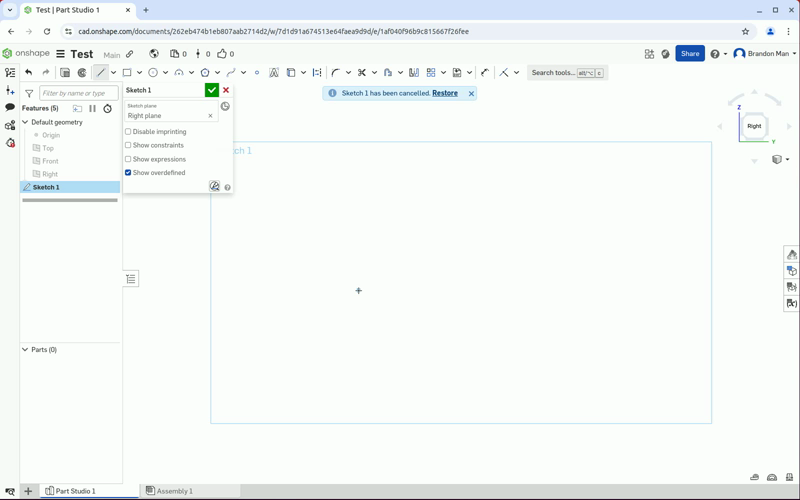
key_down(shift)
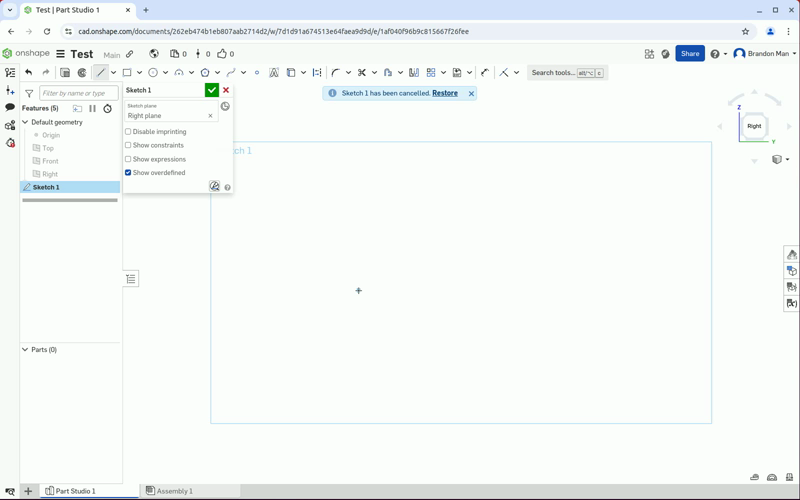
mouse_move(561, 290)
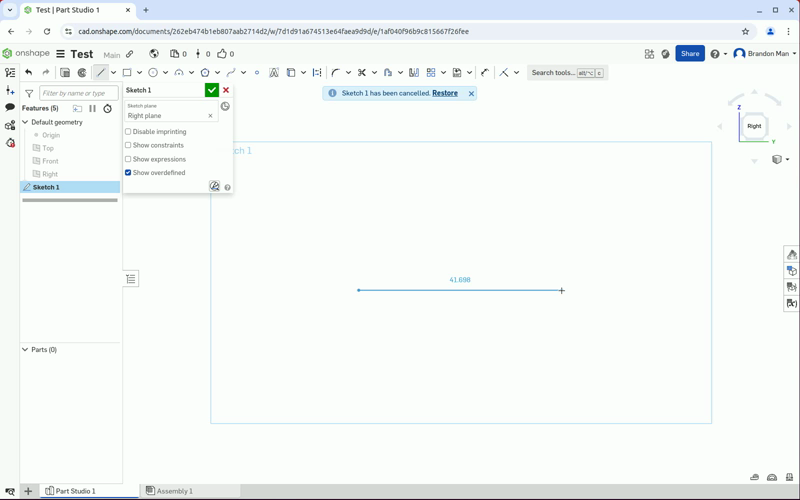
click(561, 290)
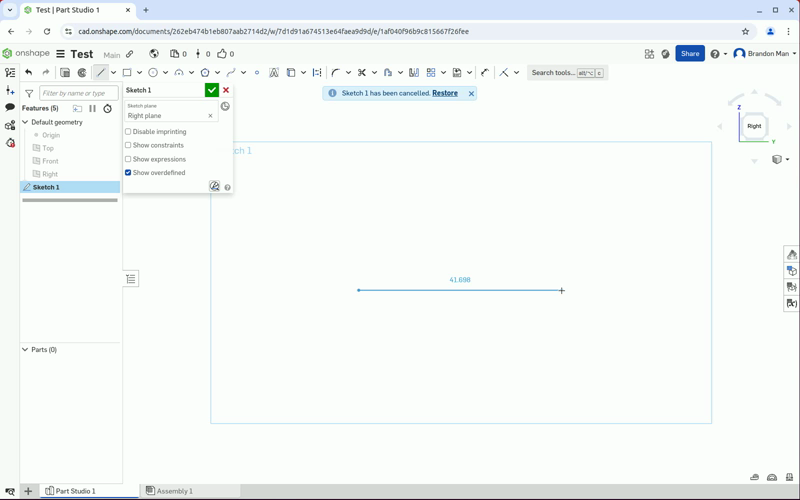
key_up(shift)
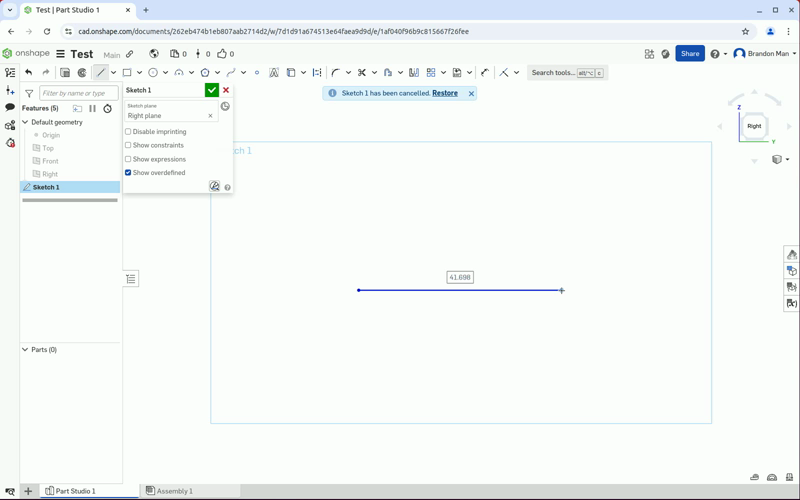
key_down(shift)
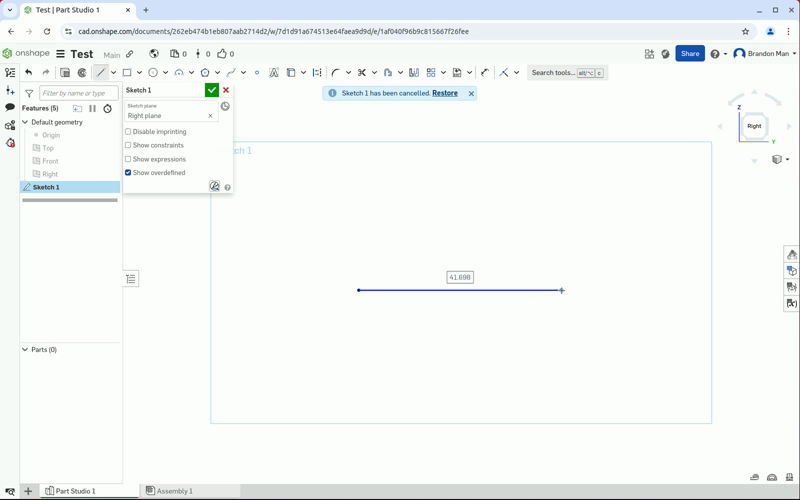
mouse_move(589, 290)
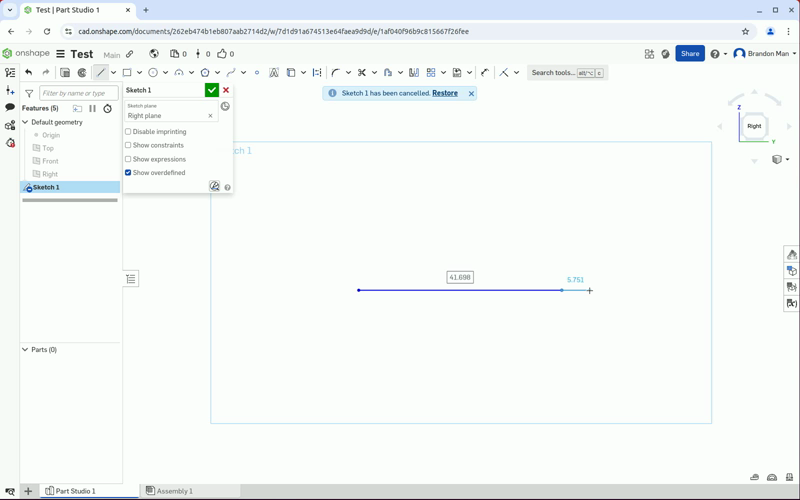
mouse_move(561, 277)
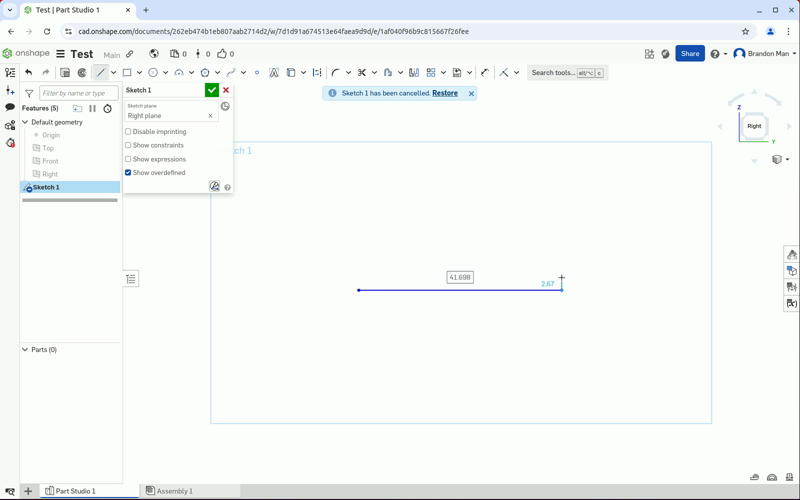
click(561, 277)
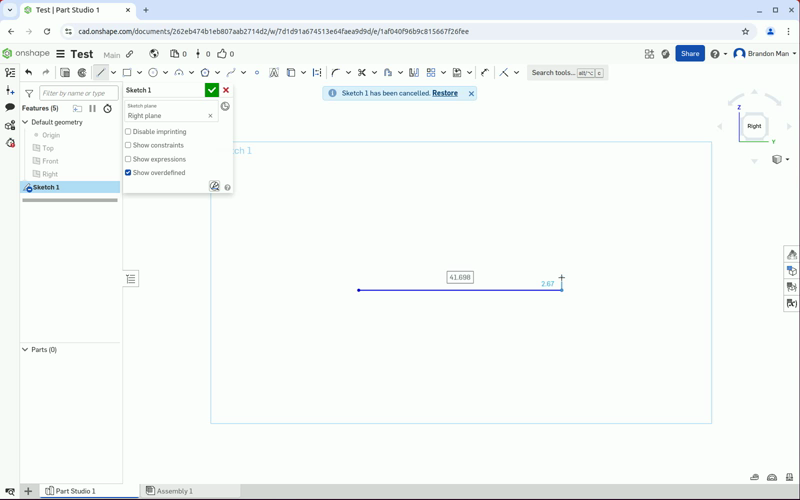
key_up(shift)
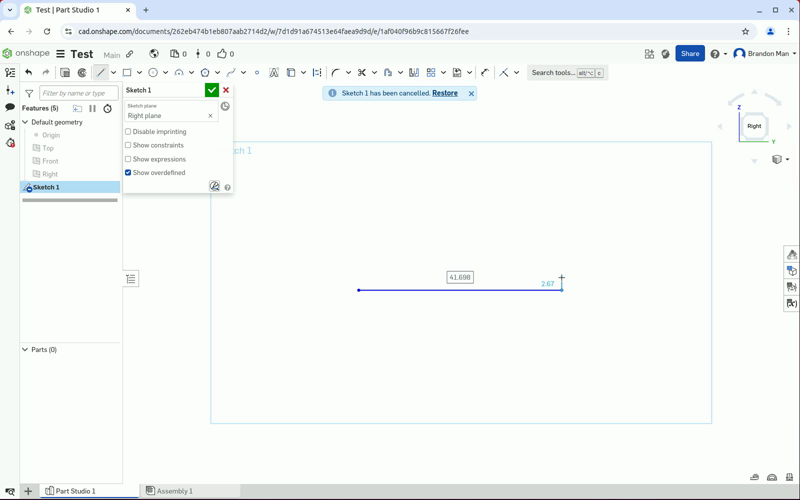
key_down(shift)
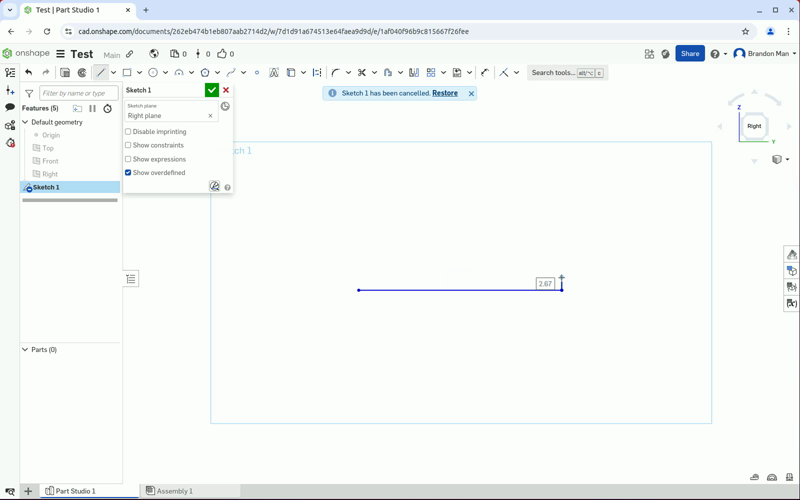
mouse_move(358, 277)
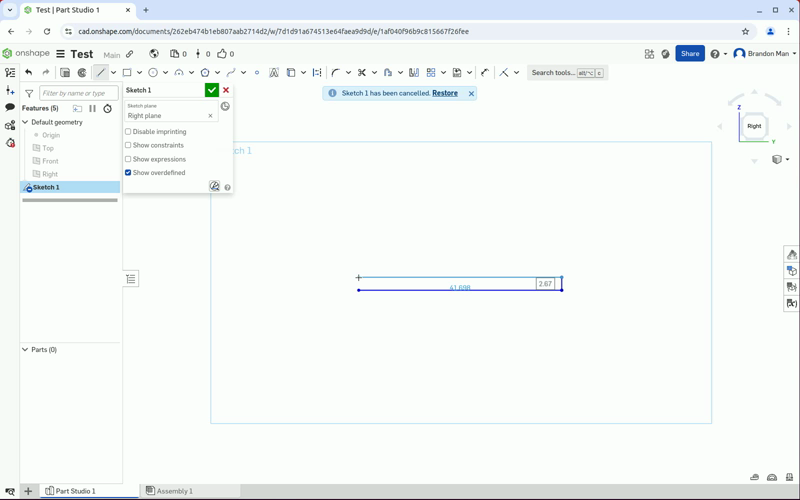
click(358, 277)
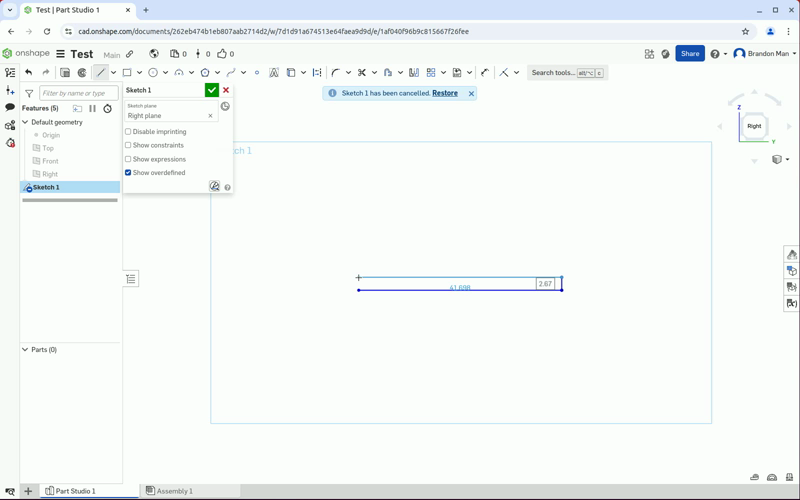
key_up(shift)
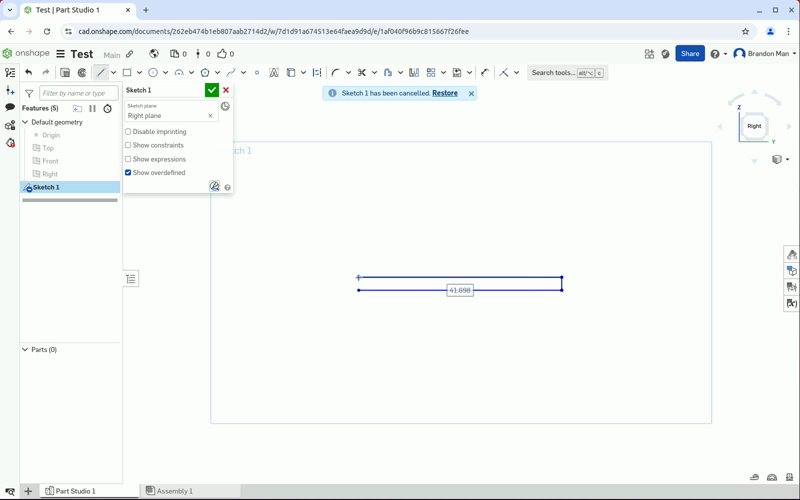
mouse_move(388, 277)
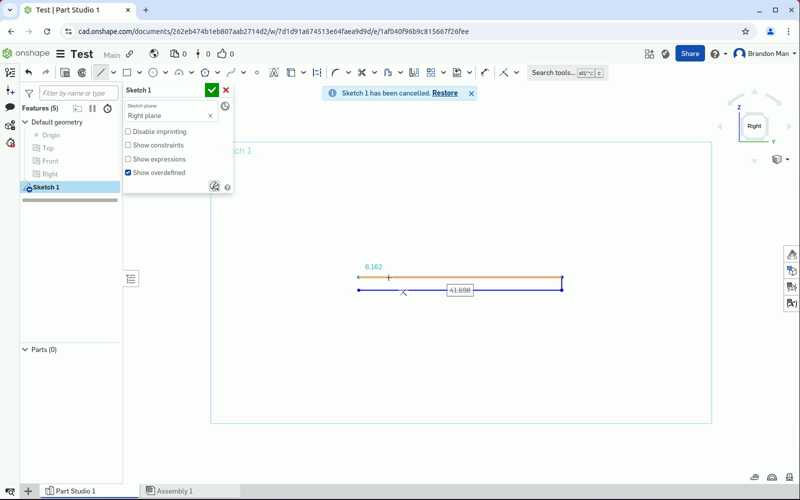
key_down(shift)
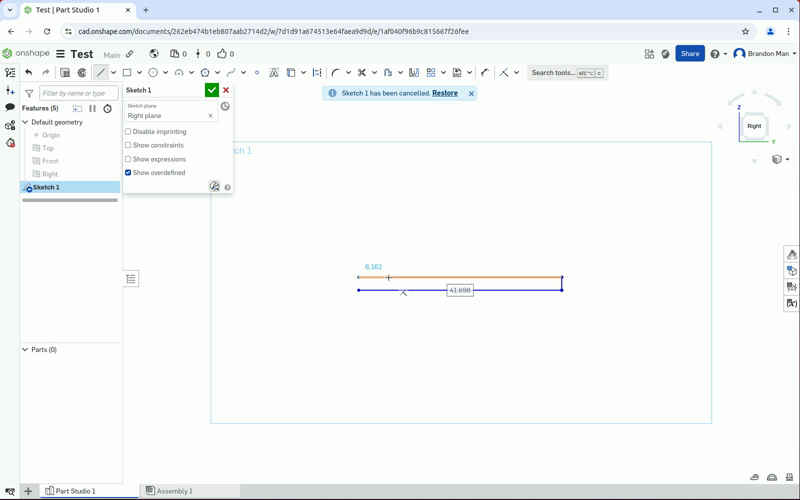
mouse_move(358, 290)
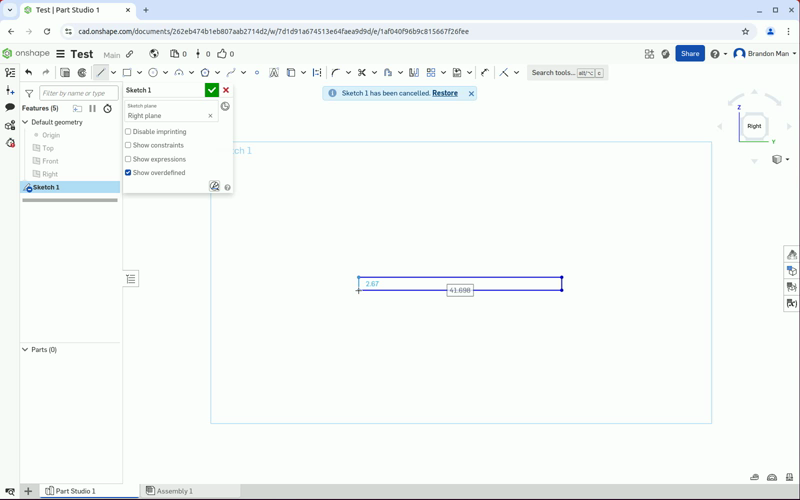
key_up(shift)
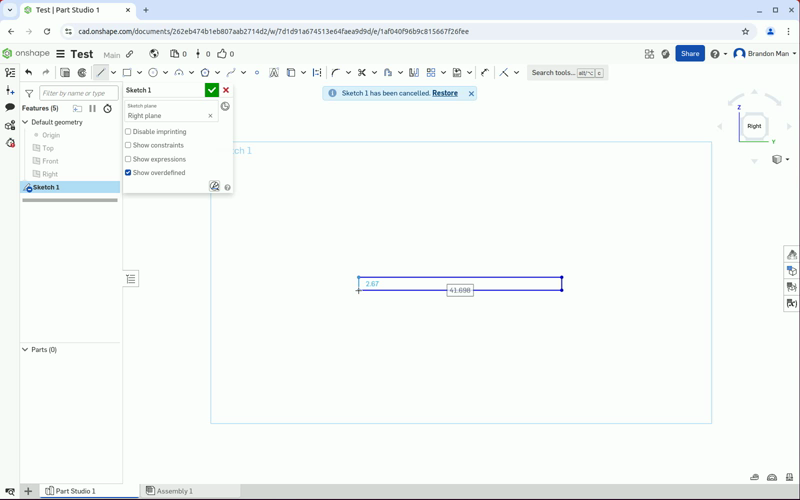
click(358, 290)
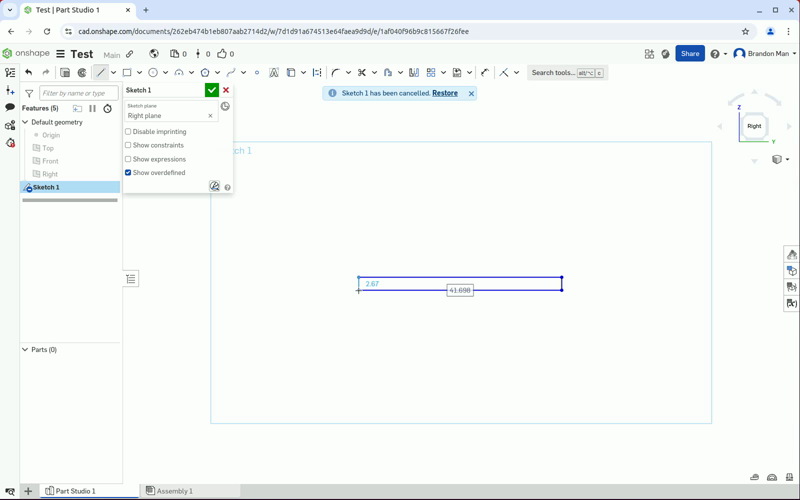
key(esc)
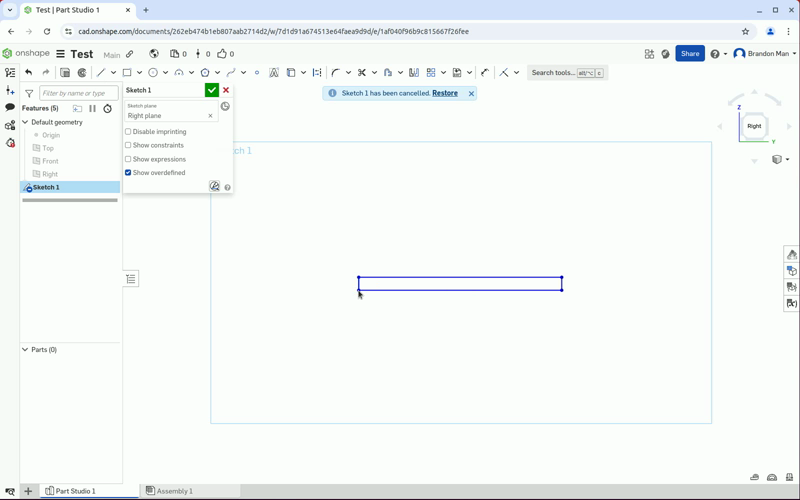
mouse_move(532, 286)
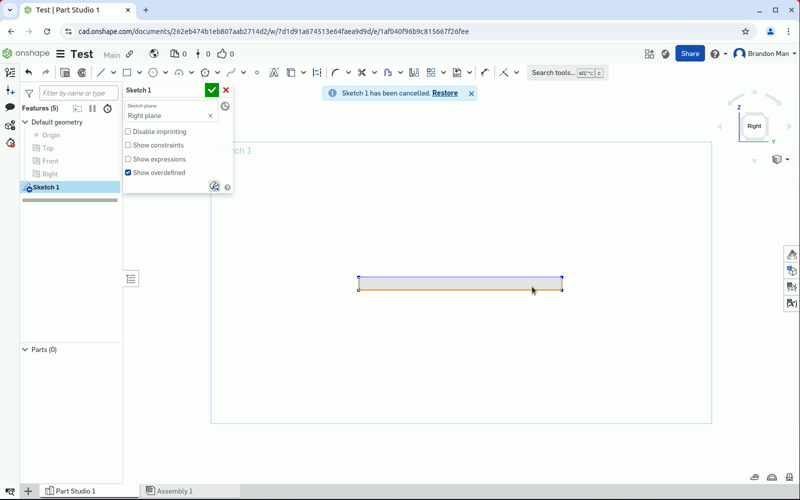
click(532, 286)
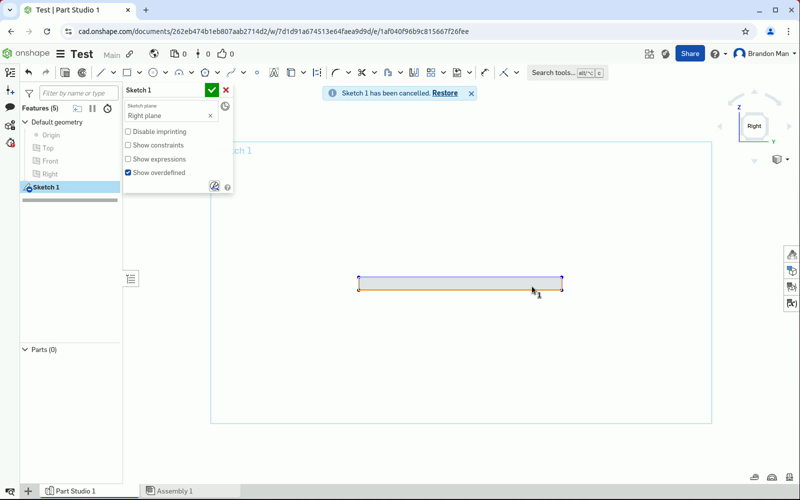
mouse_move(73, 352)
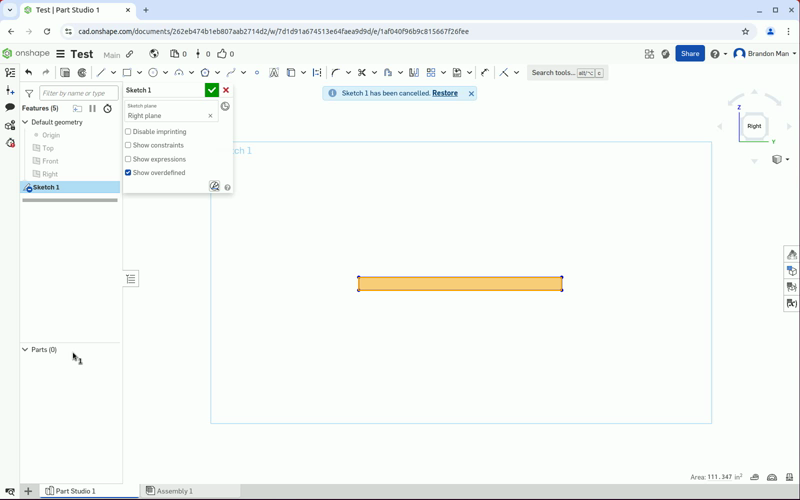
key(shift+y)
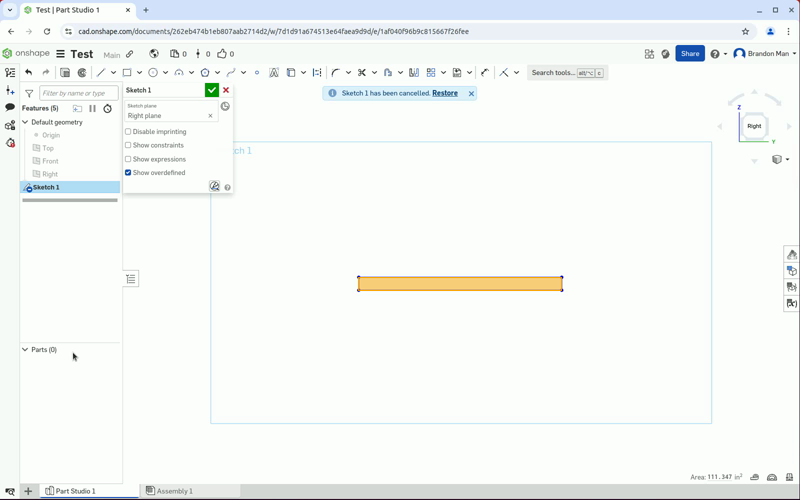
key(shift+e)
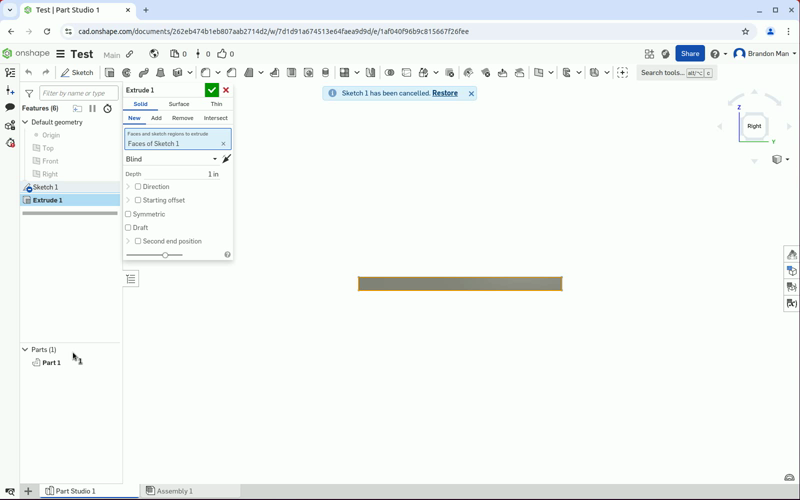
mouse_move(143, 106)
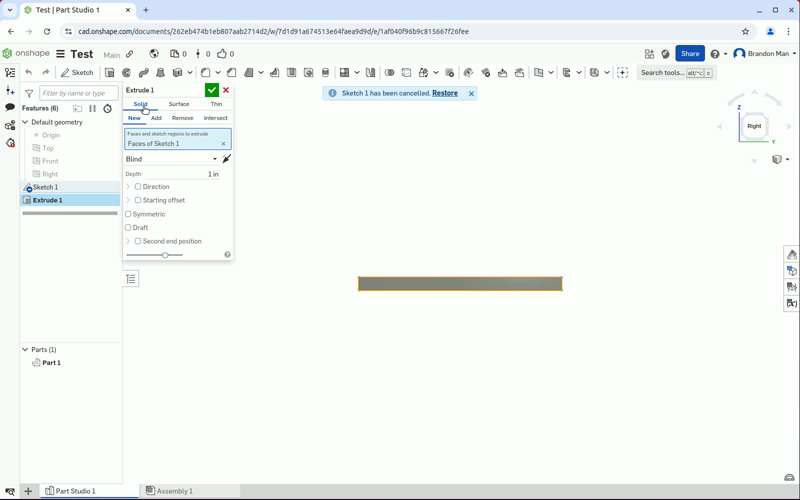
click(143, 106)
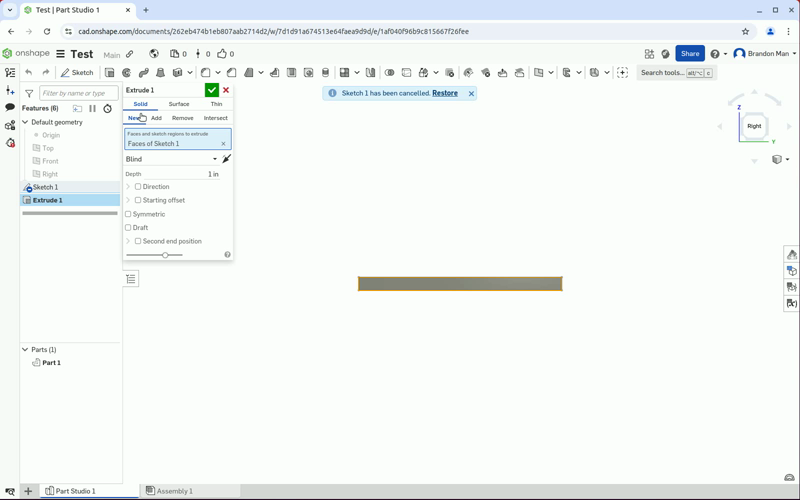
mouse_move(137, 120)
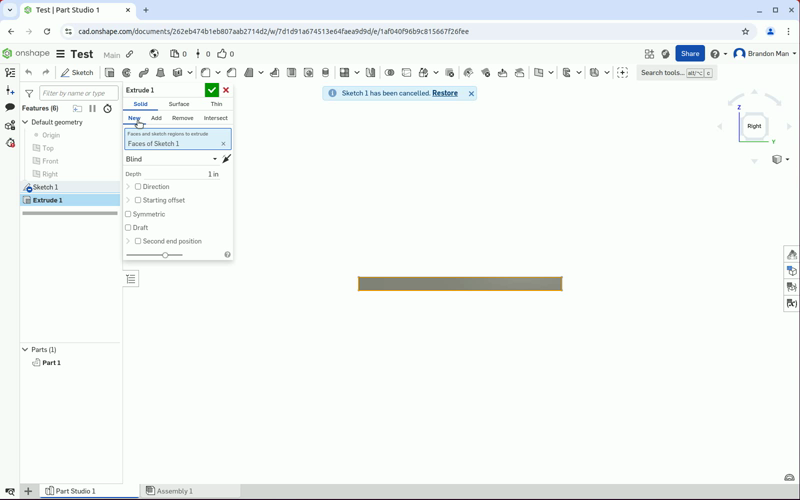
click(137, 120)
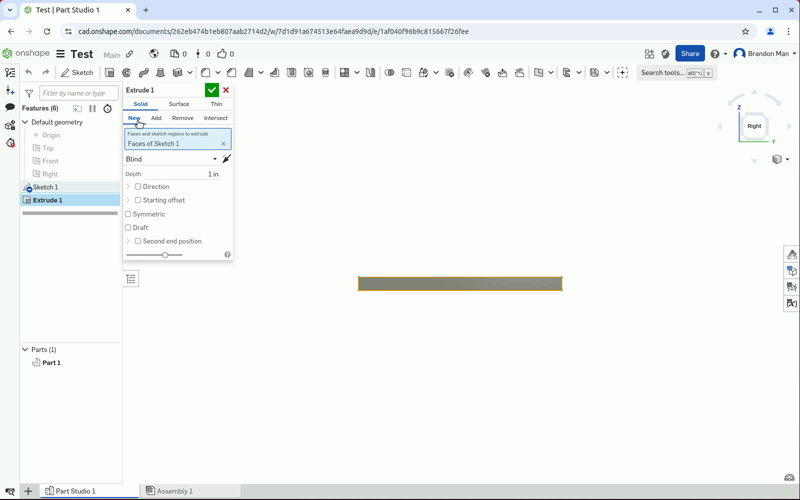
key(tab, 4)
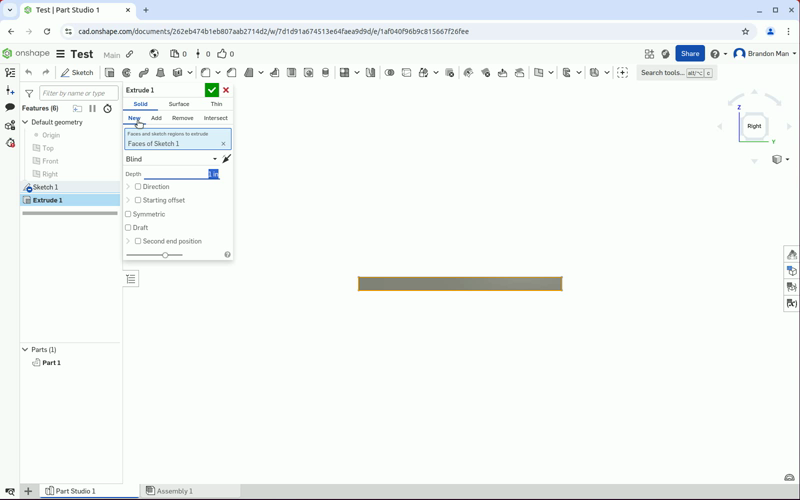
text(1.204)
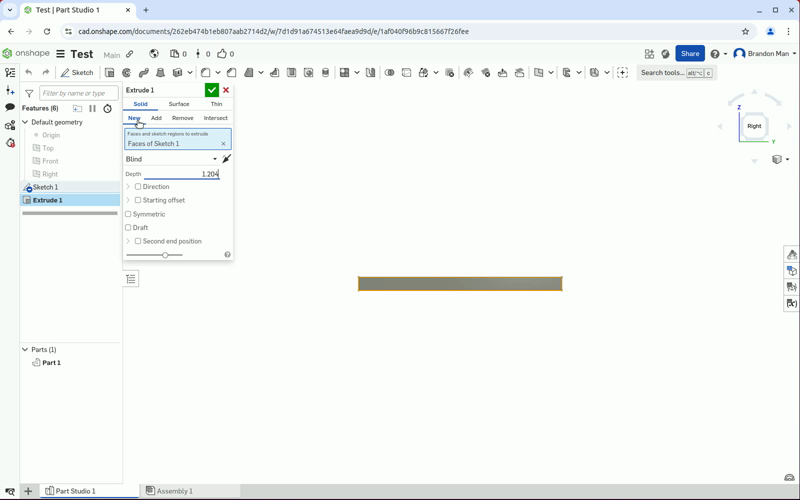
key(enter)
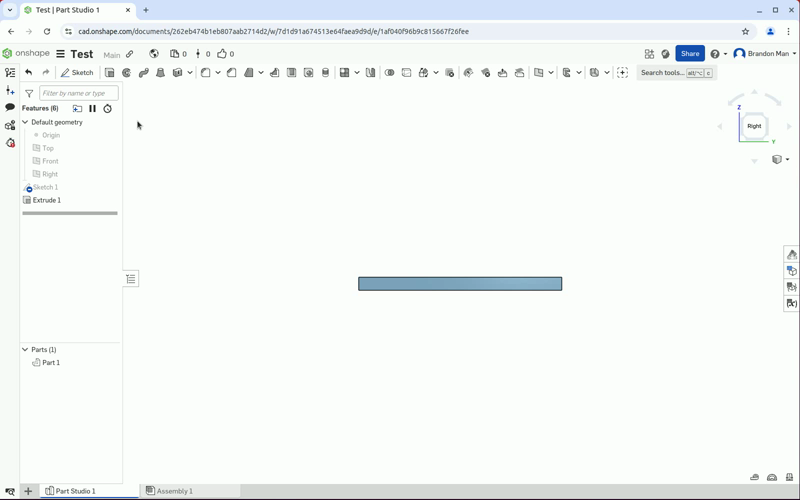
key(shift+h)
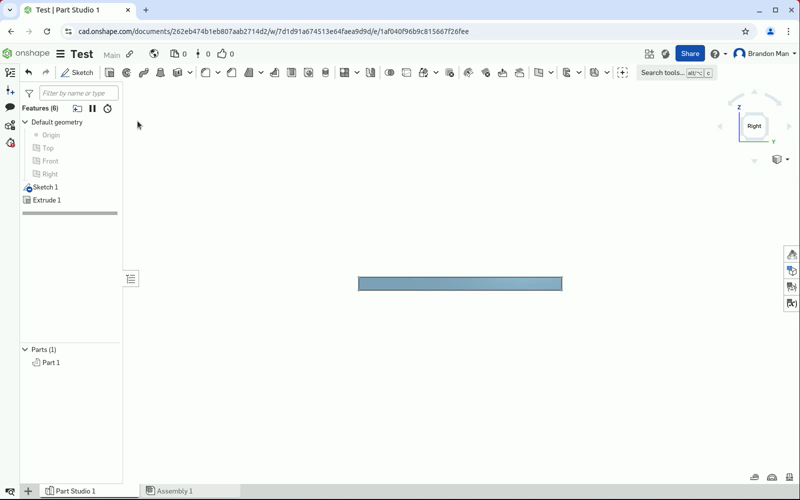
key(shift+h)
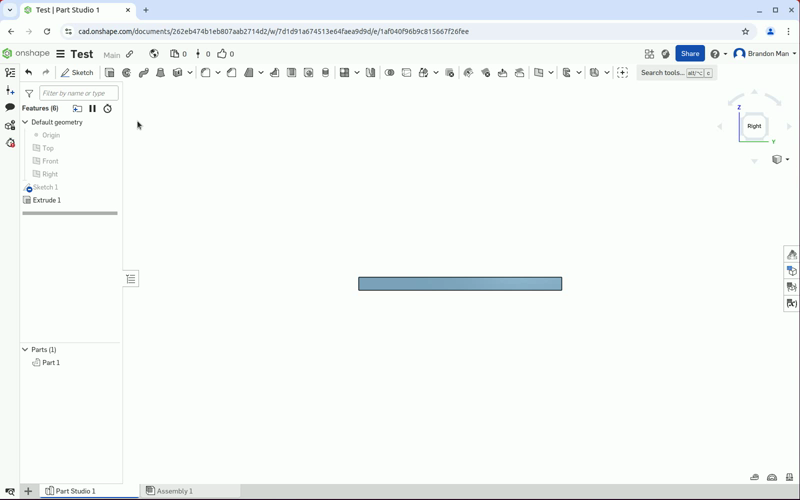
mouse_move(73, 189)
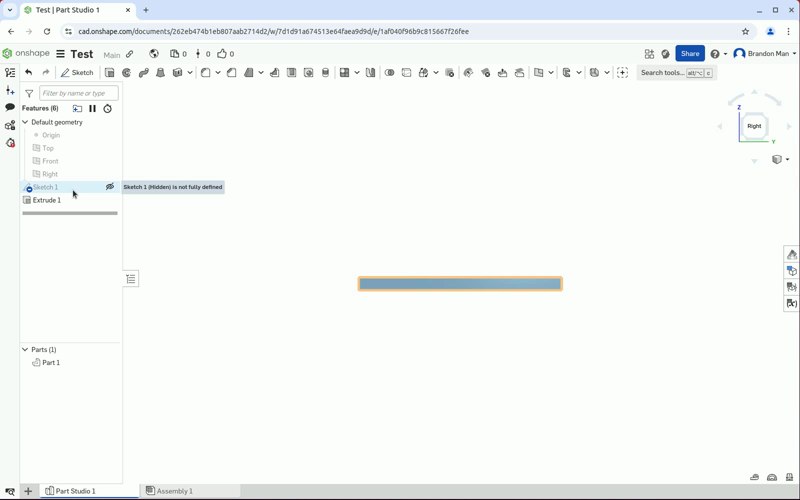
click(73, 189)
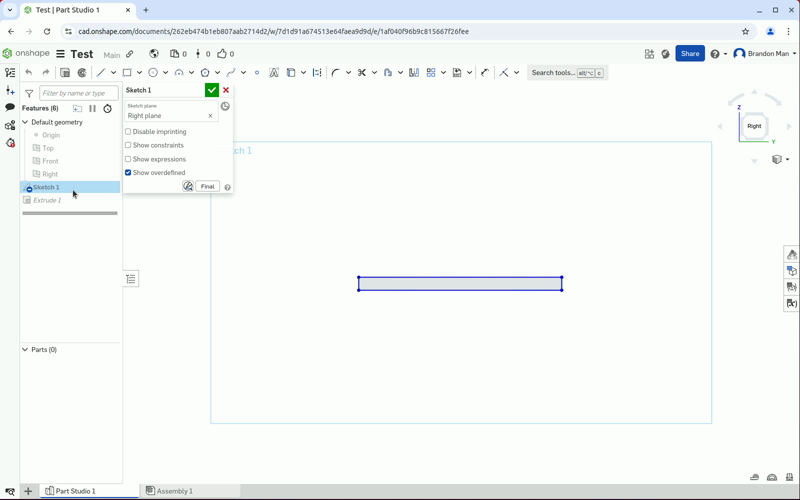
mouse_move(229, 92)
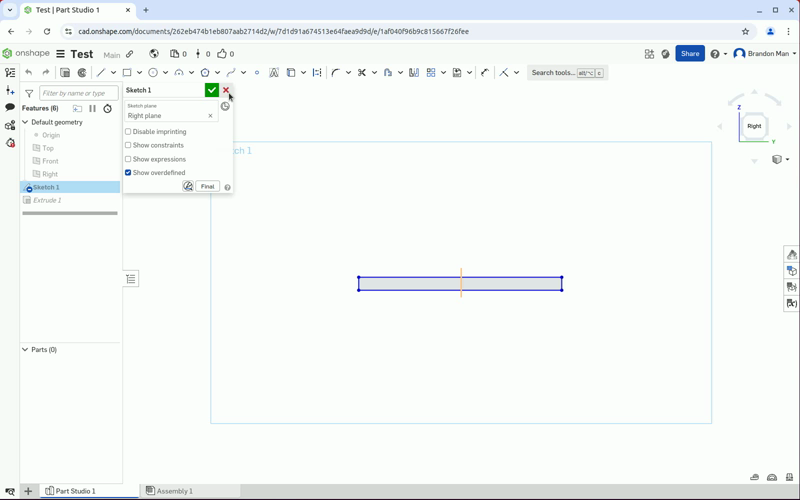
click(229, 92)
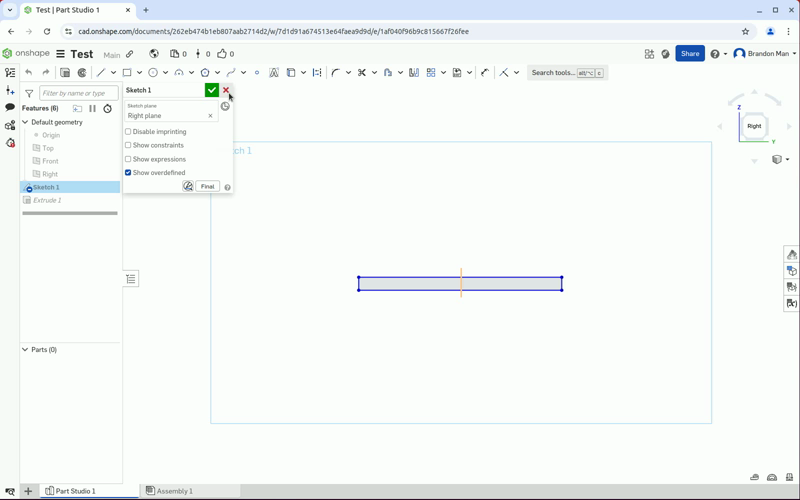
key(shift+s)
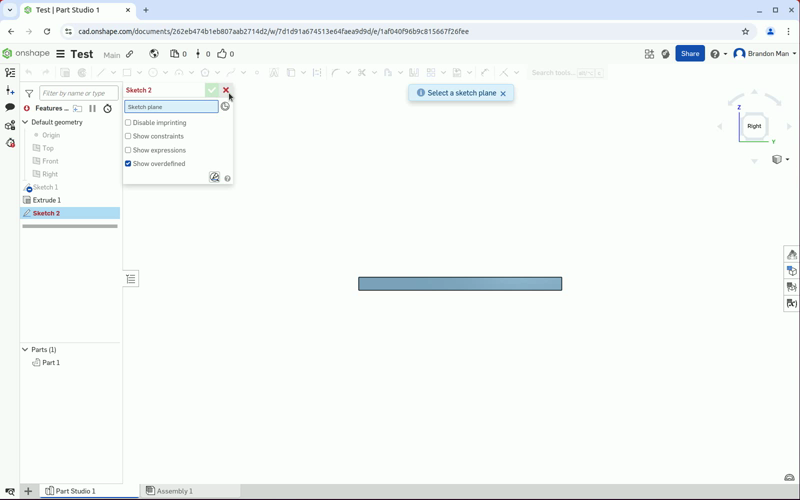
mouse_move(73, 176)
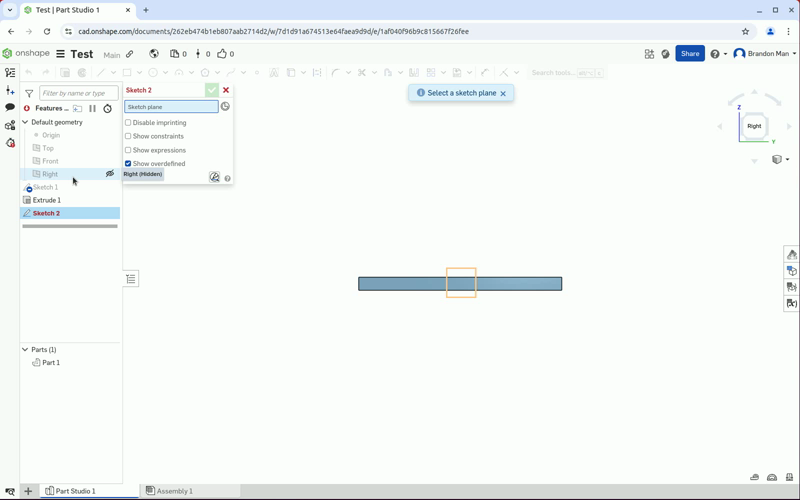
click(73, 176)
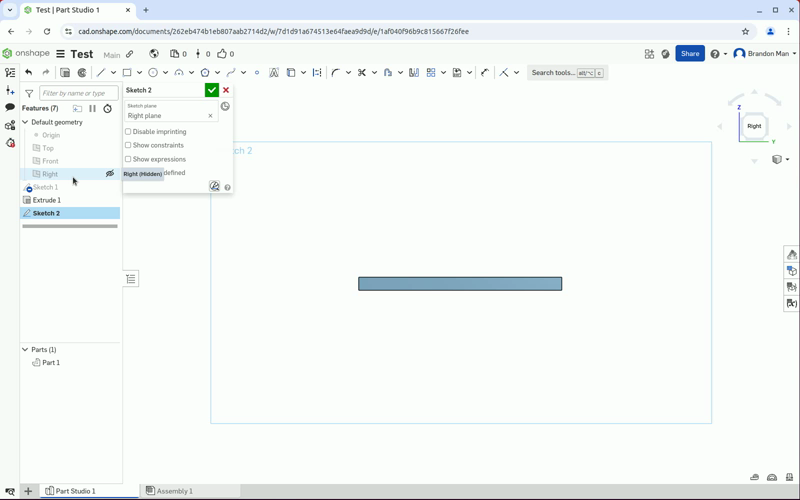
mouse_move(73, 352)
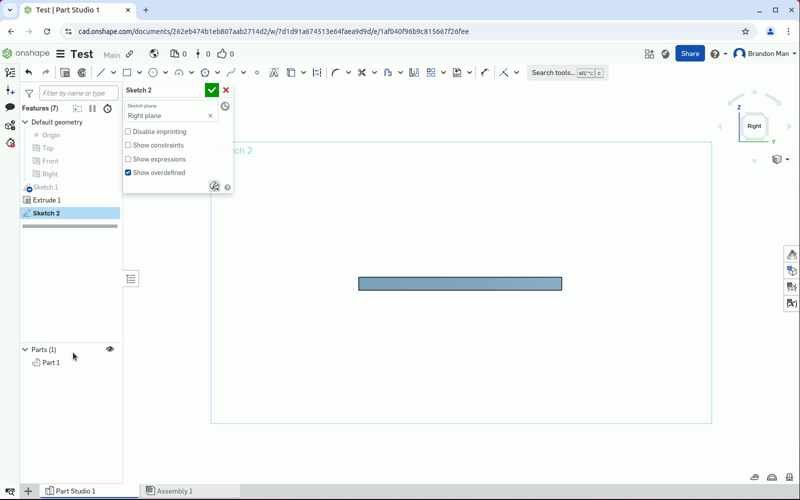
key(y)
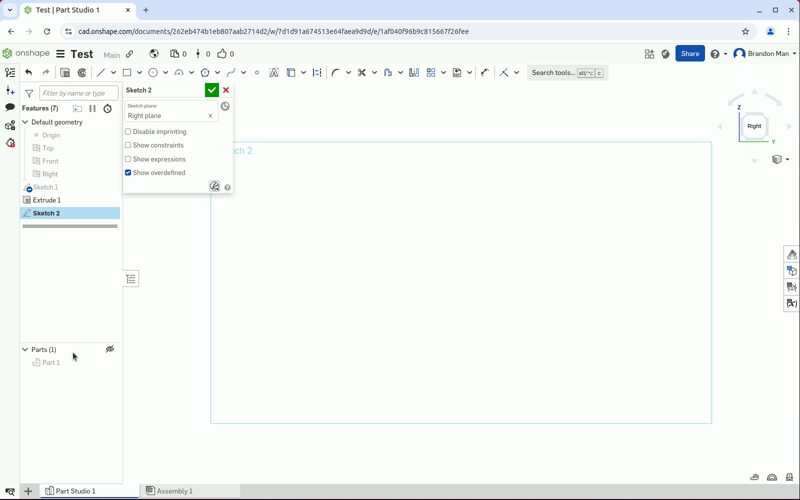
key(l)
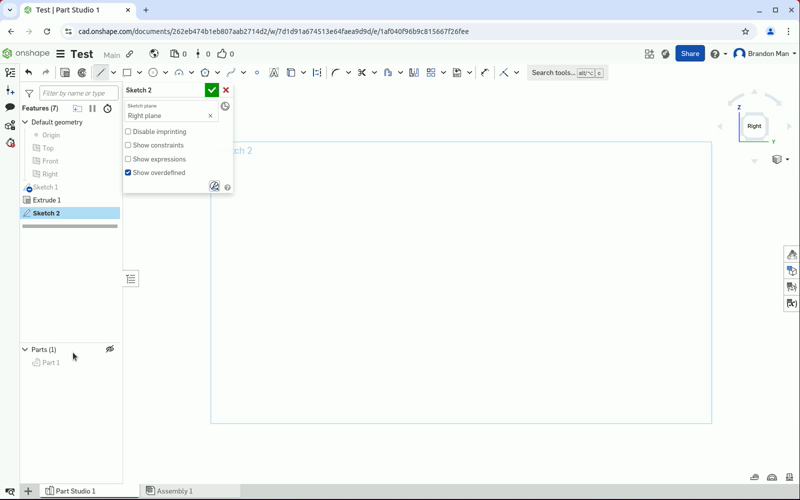
key_down(shift)
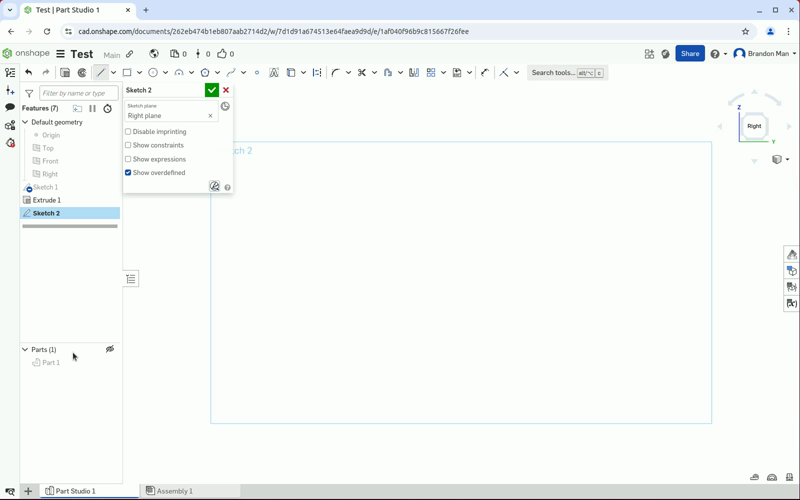
mouse_move(348, 271)
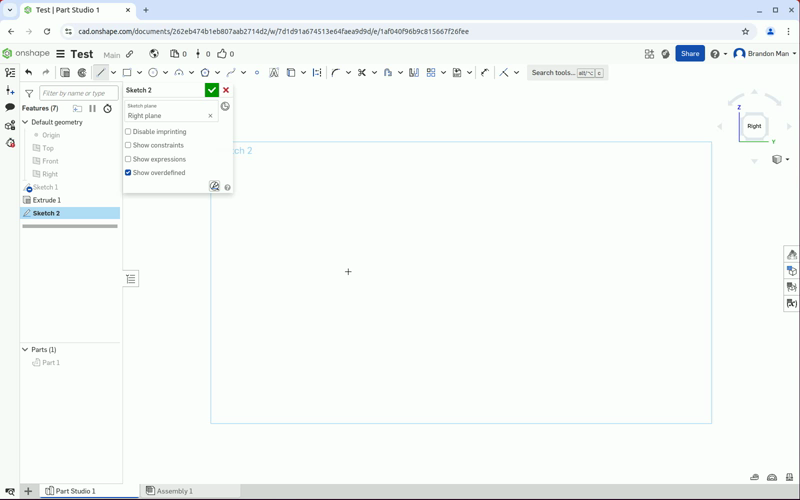
click(348, 271)
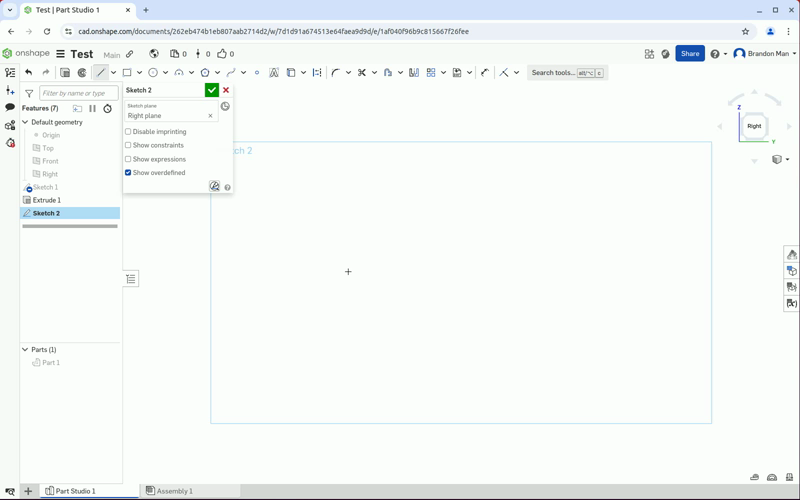
key_up(shift)
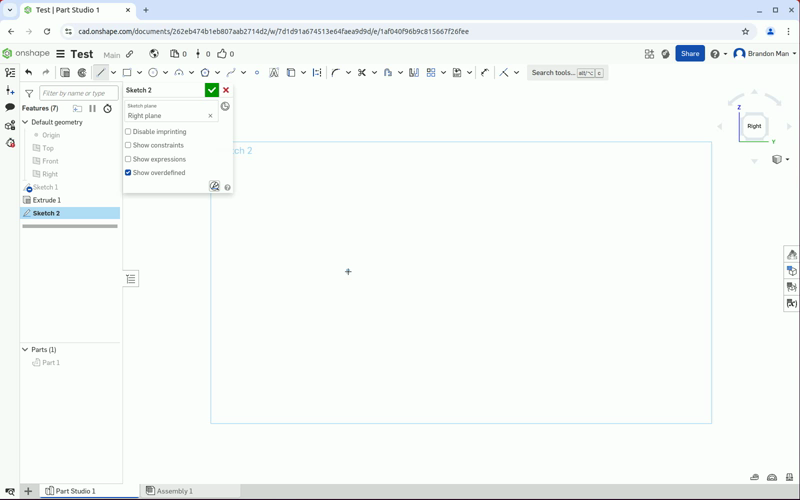
key_down(shift)
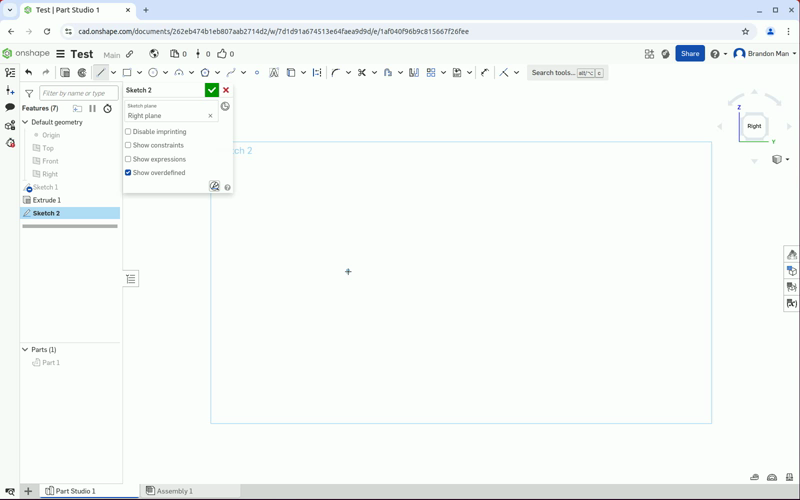
mouse_move(572, 271)
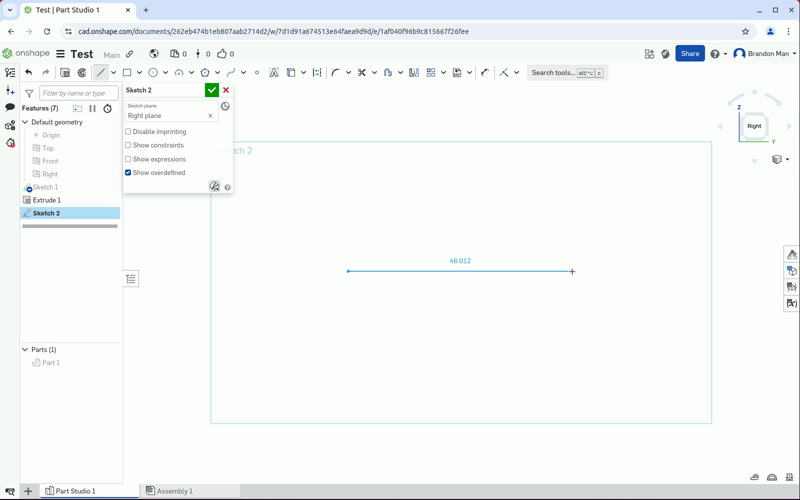
click(572, 271)
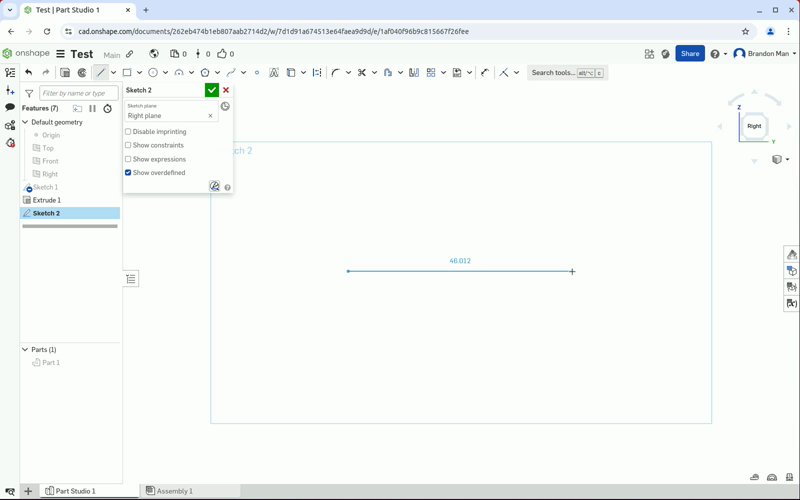
key_up(shift)
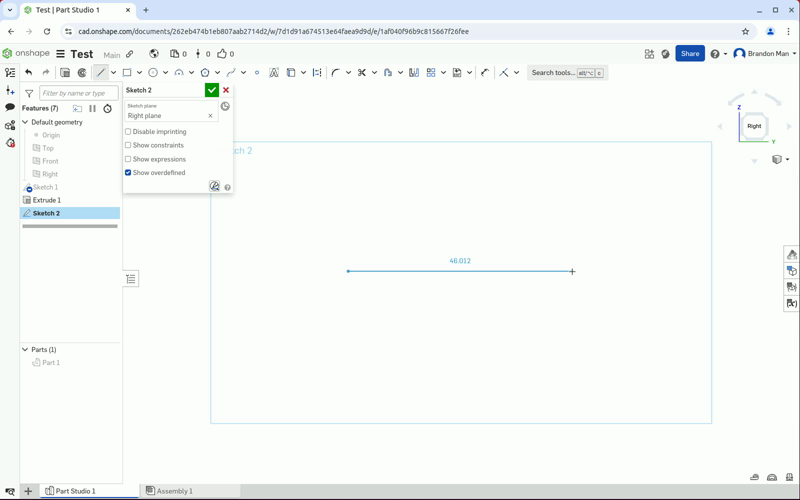
key_down(shift)
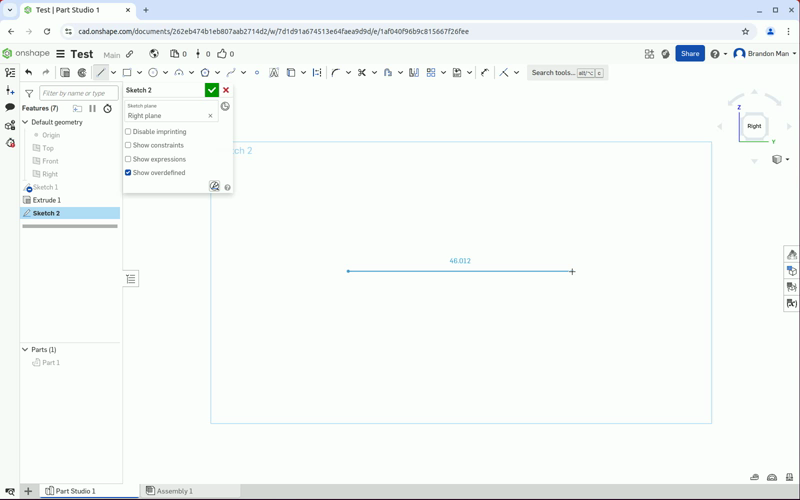
mouse_move(589, 271)
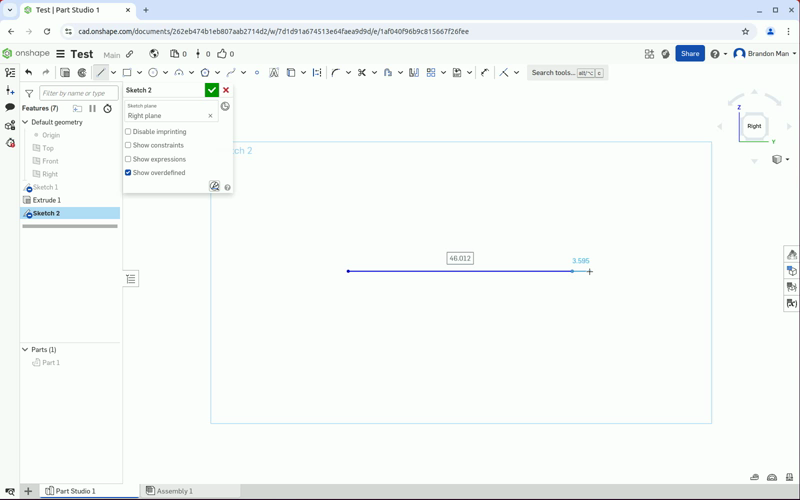
mouse_move(572, 257)
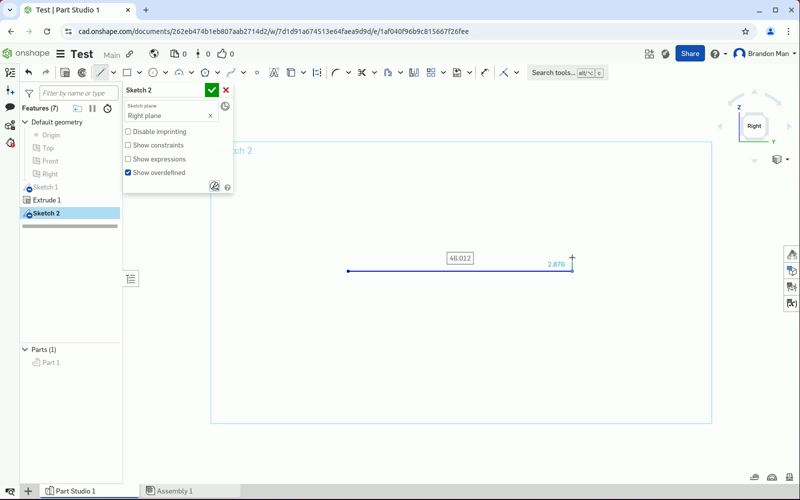
click(572, 257)
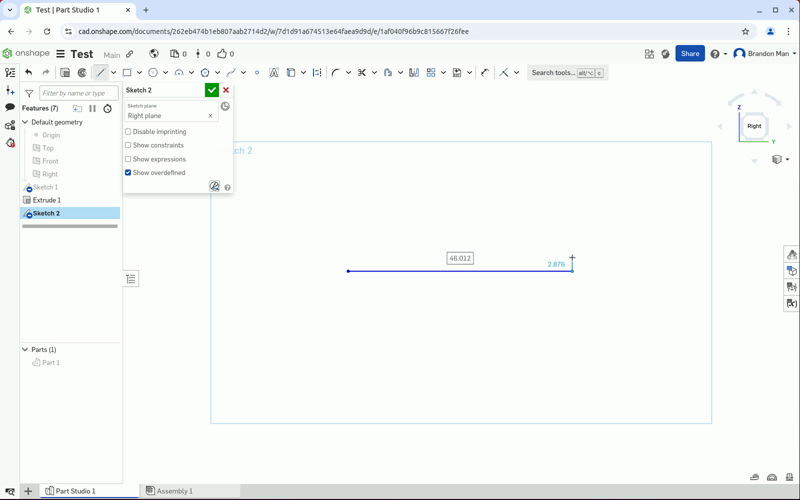
key_up(shift)
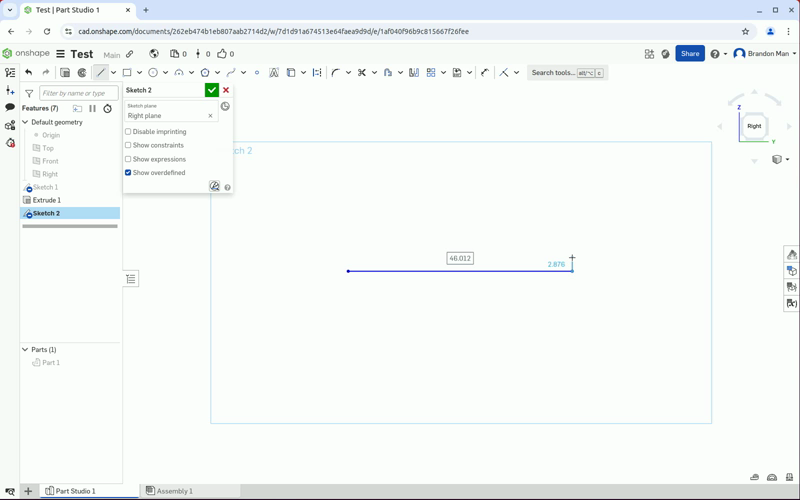
key_down(shift)
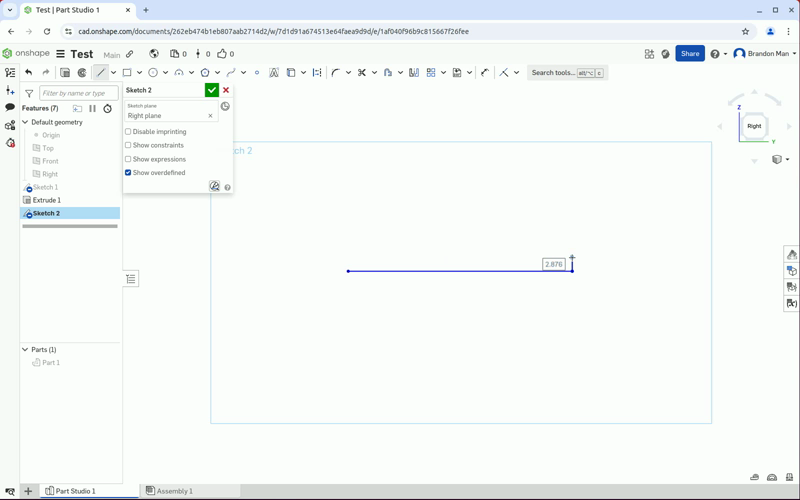
mouse_move(348, 257)
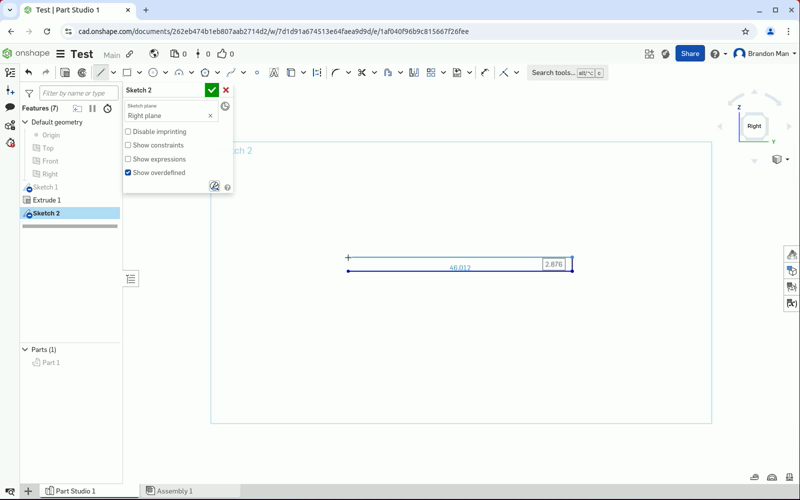
click(348, 257)
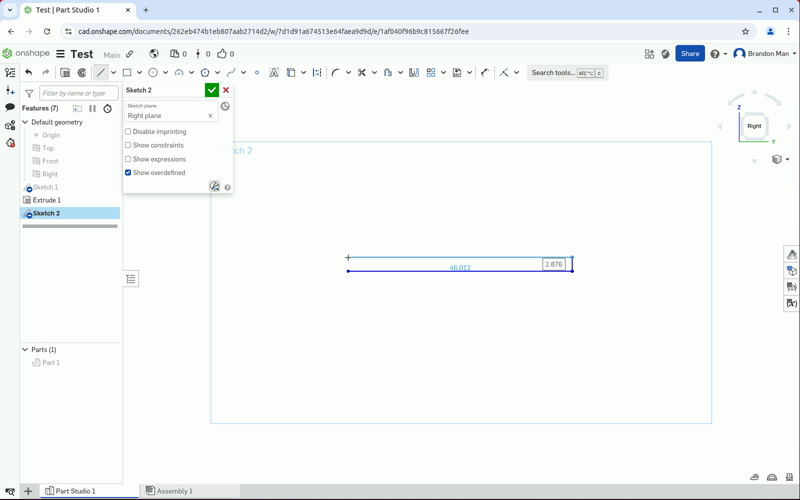
key_up(shift)
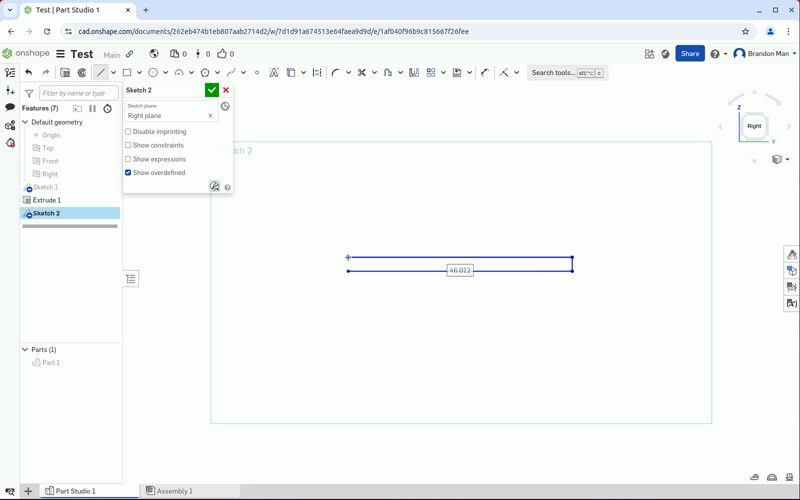
mouse_move(378, 257)
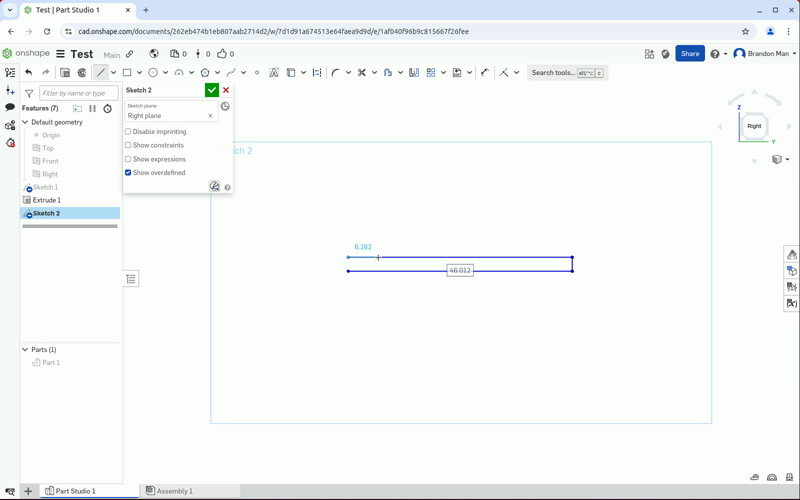
key_down(shift)
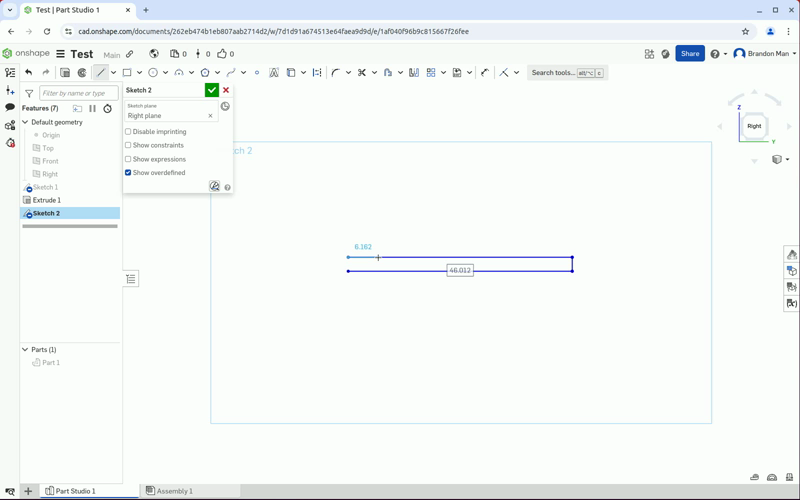
mouse_move(348, 271)
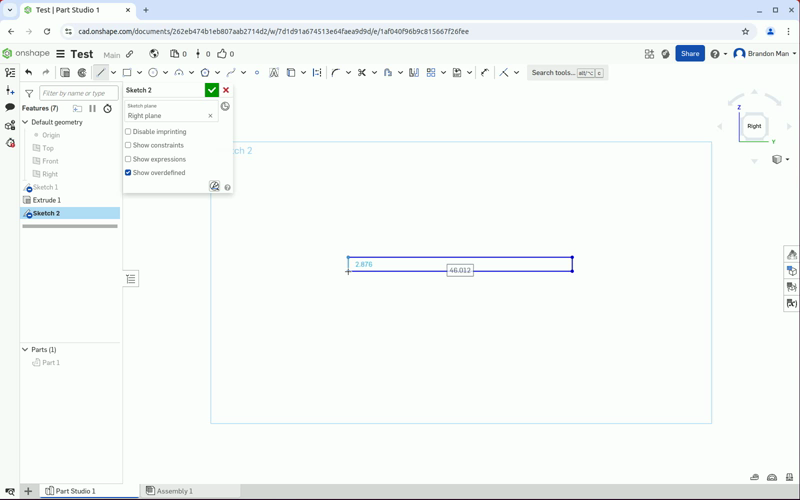
key_up(shift)
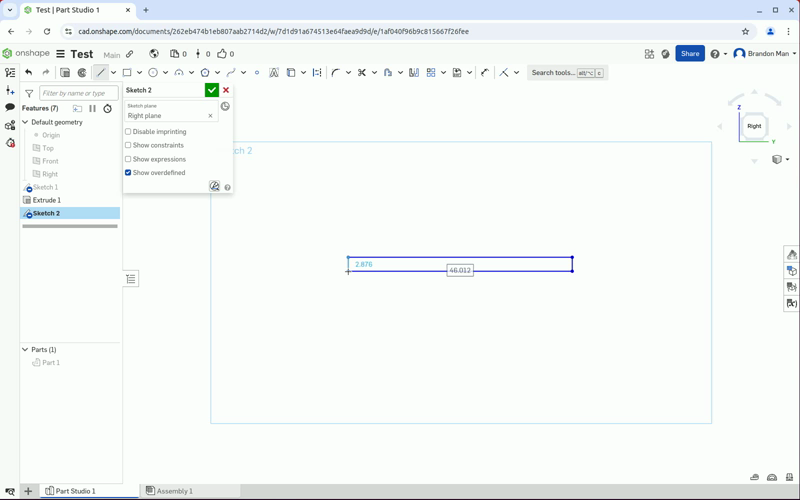
click(348, 271)
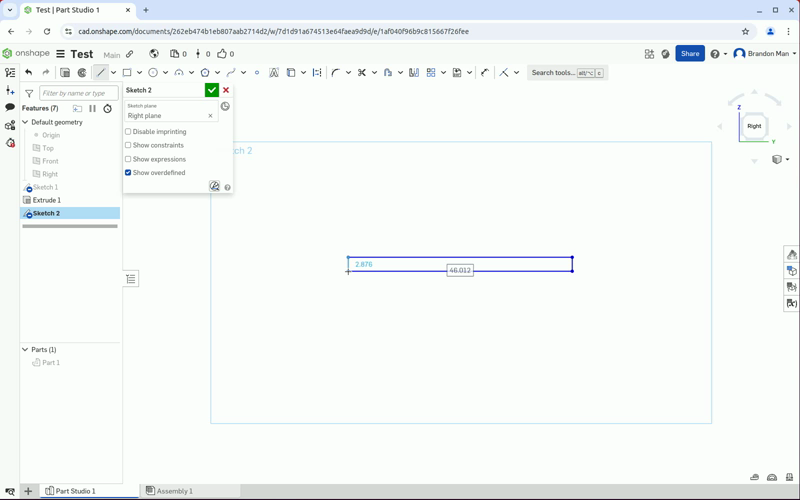
key(esc)
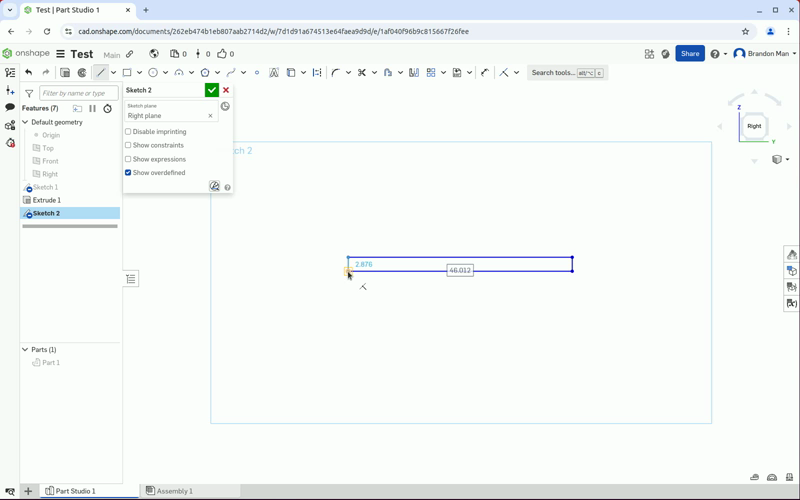
mouse_move(558, 264)
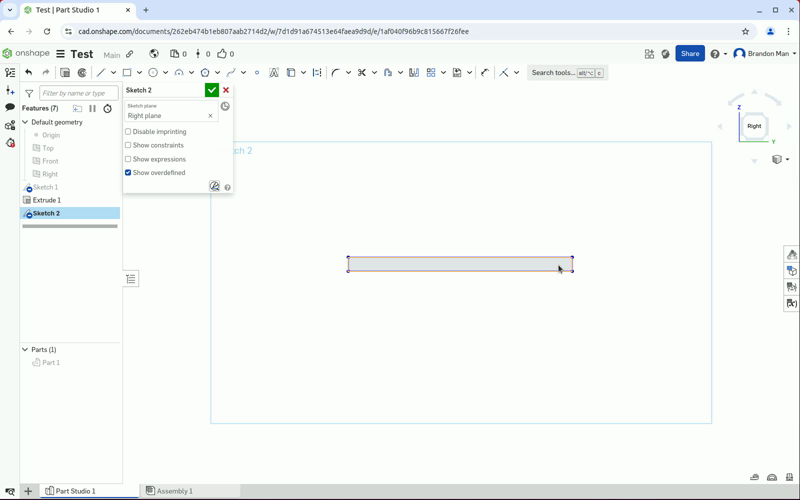
click(558, 264)
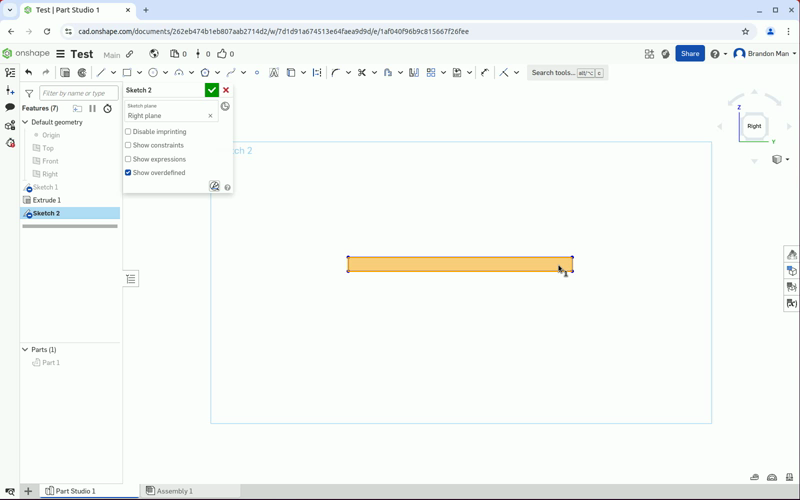
mouse_move(73, 352)
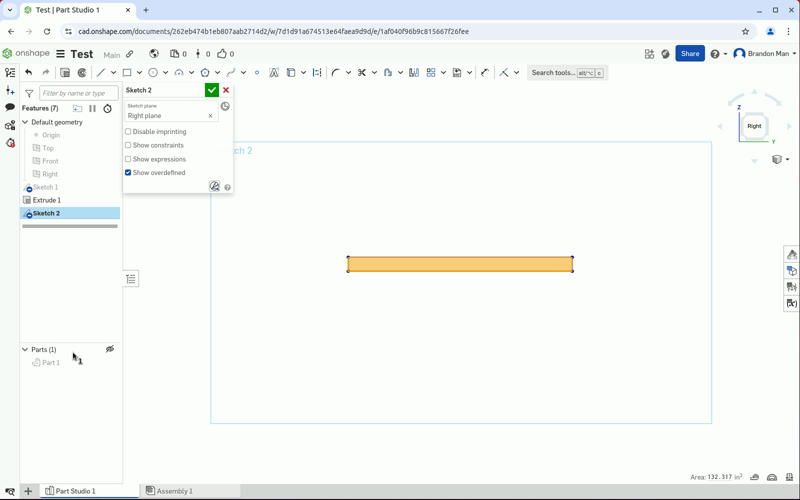
key(shift+y)
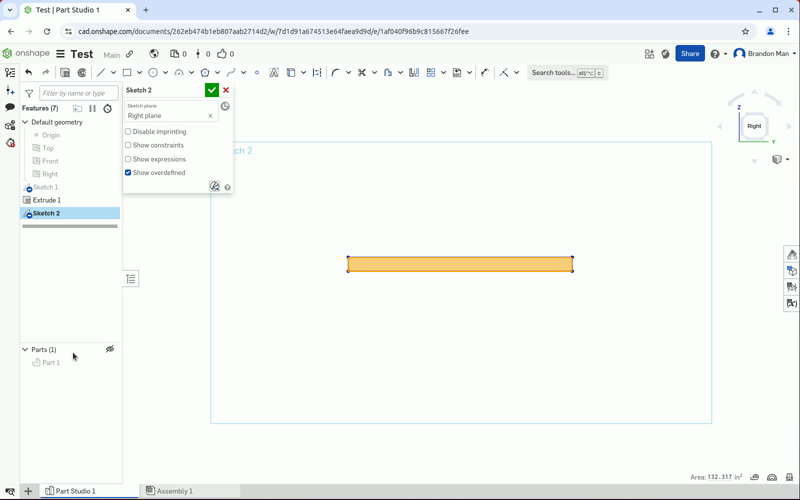
key(shift+e)
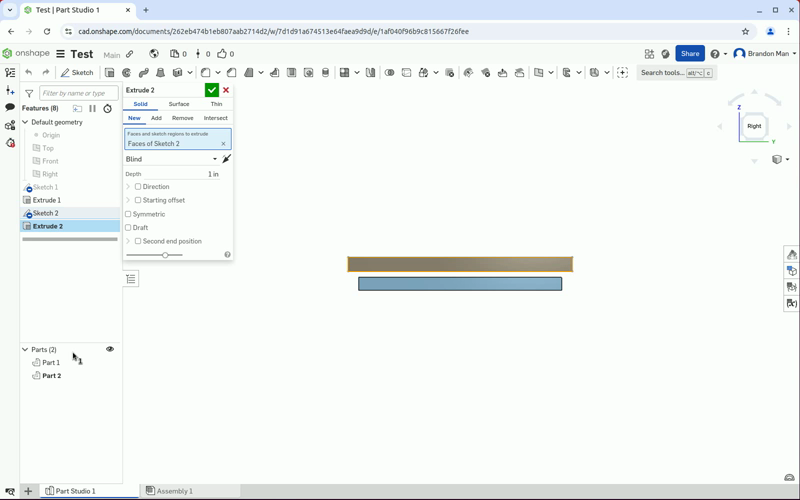
mouse_move(143, 106)
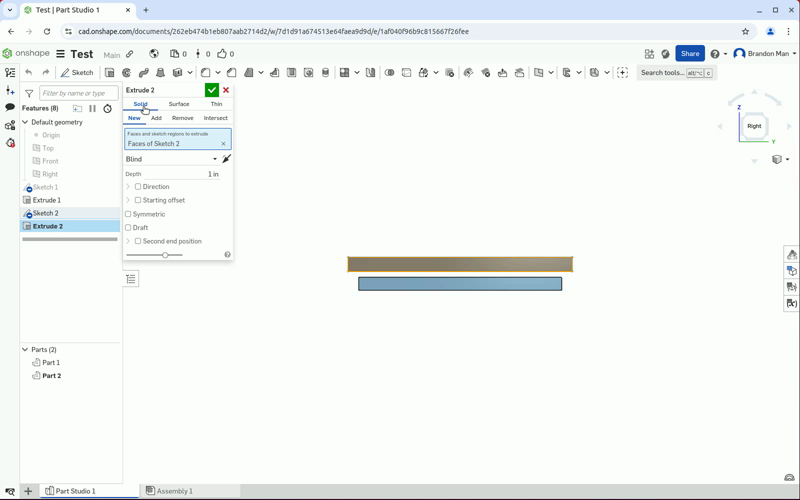
click(143, 106)
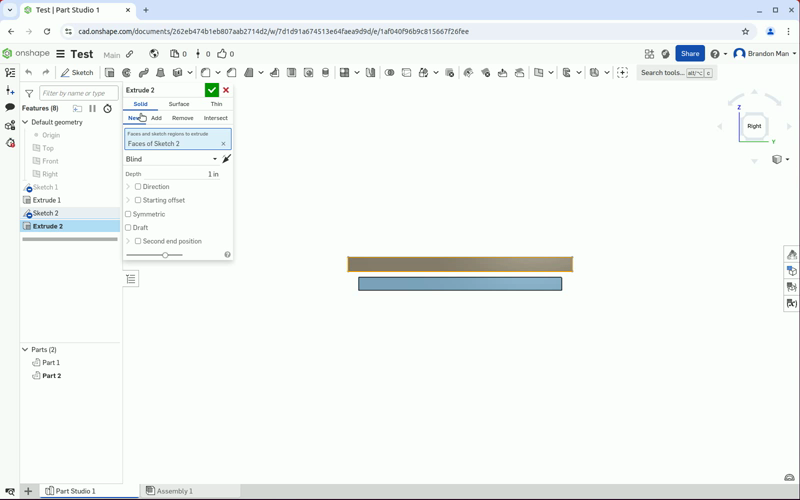
mouse_move(137, 120)
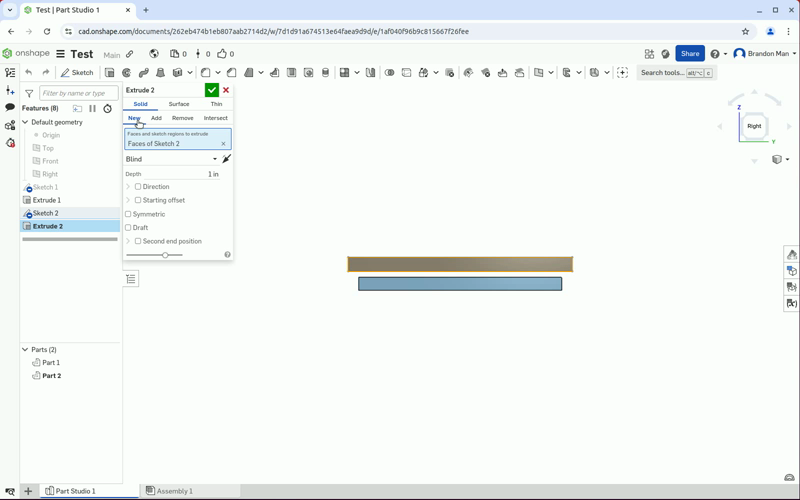
click(137, 120)
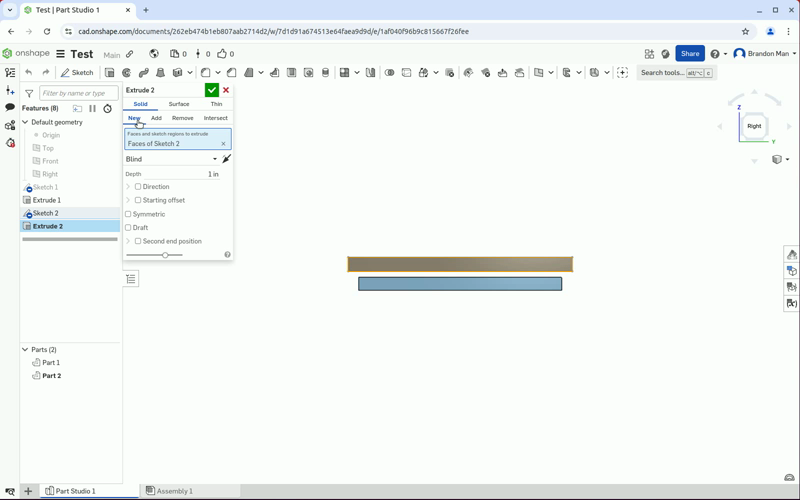
key(tab, 4)
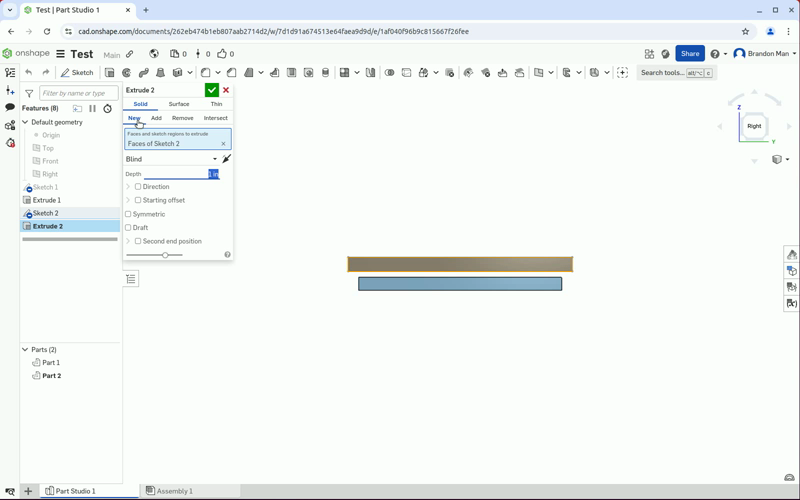
text(1.204)
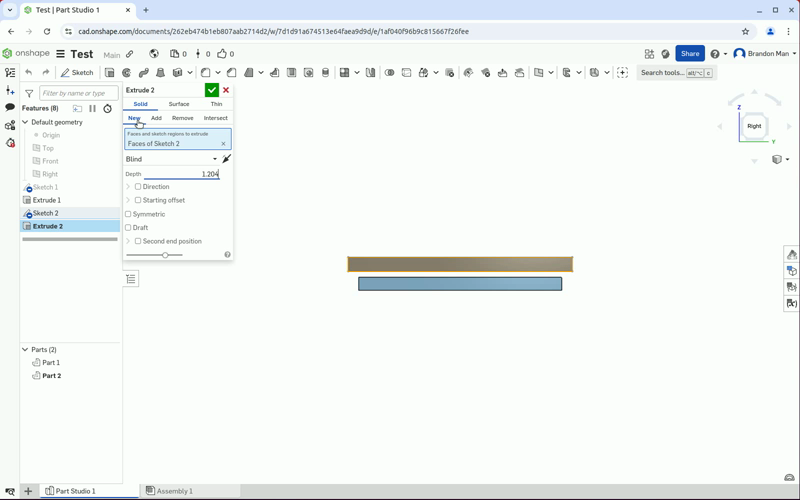
key(enter)
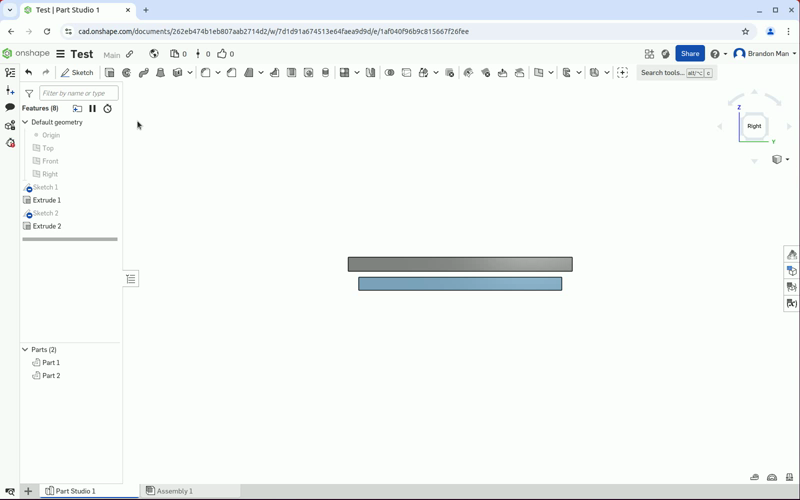
key(shift+h)
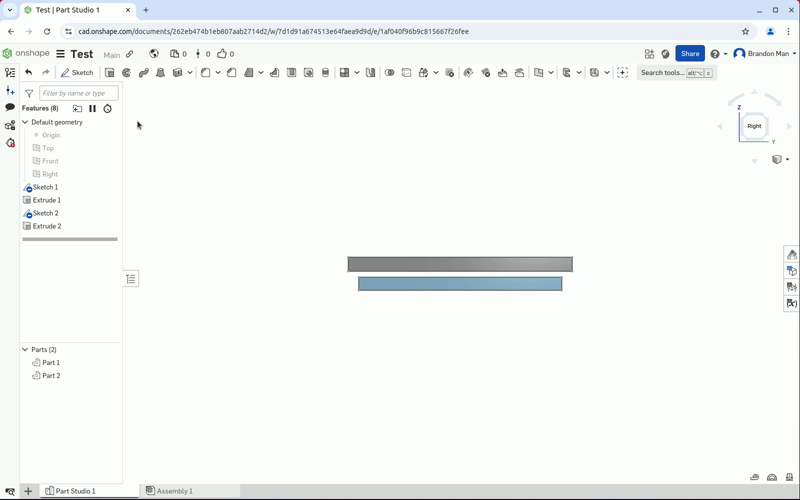
key(shift+h)
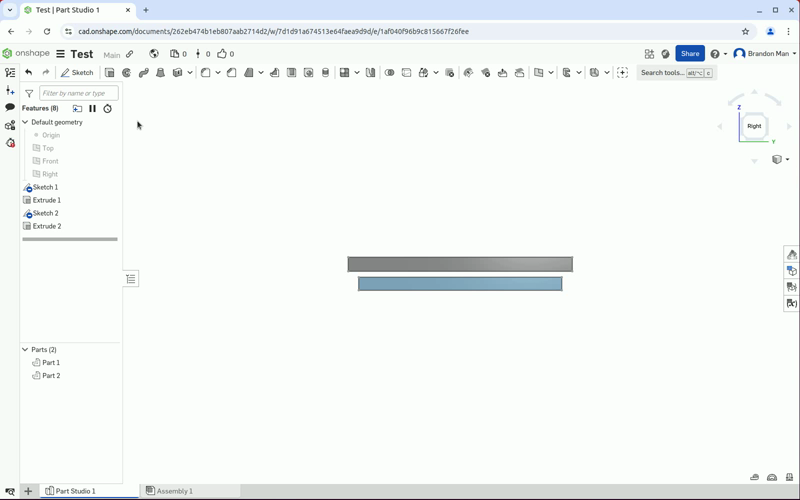
key(shift+7)
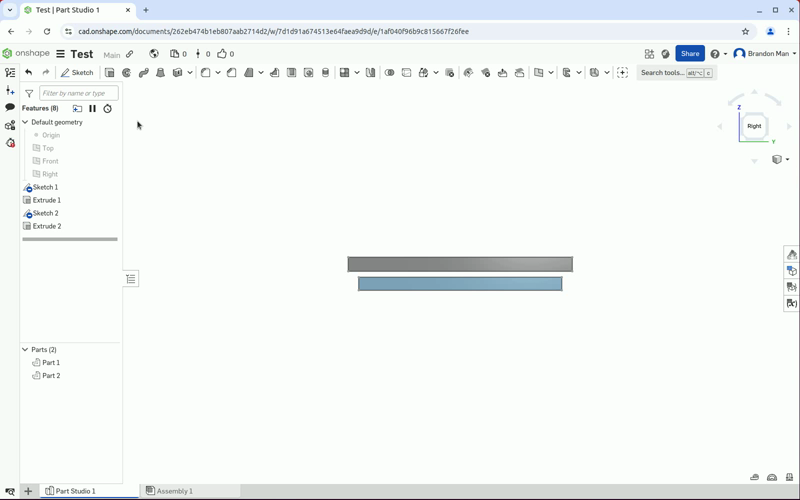
key(right, 2)
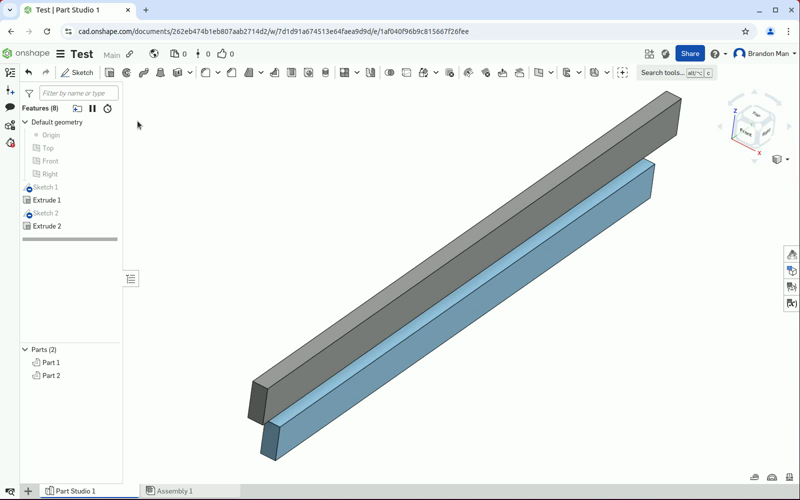
key(down, 2)
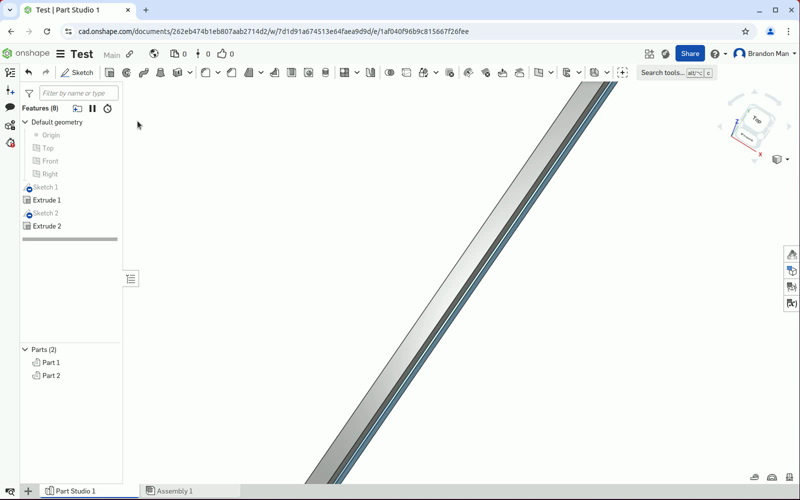
key(up, 2)
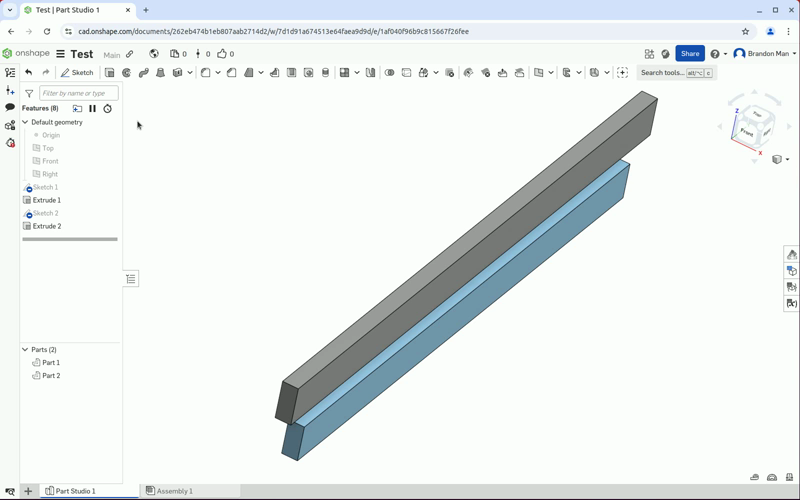
key(left, 2)
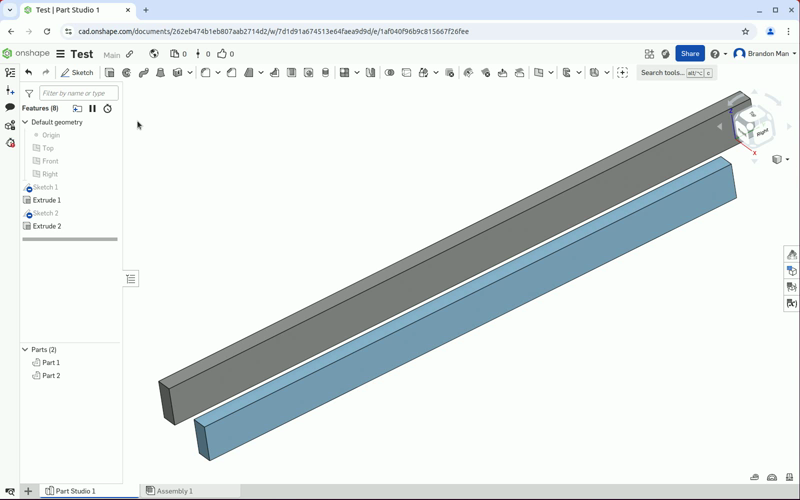
mouse_move(73, 189)
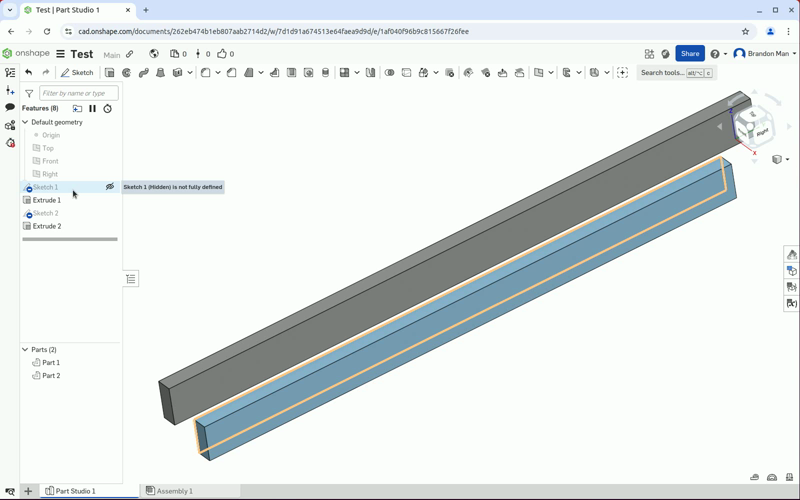
click(73, 189)